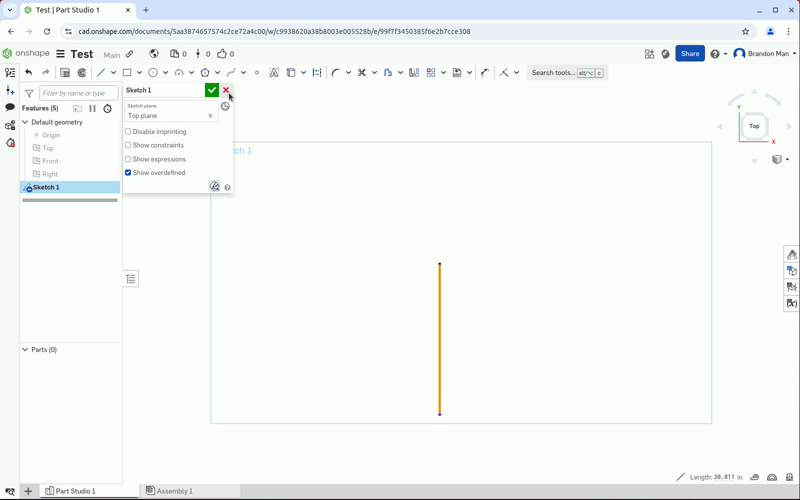
key(shift+h)
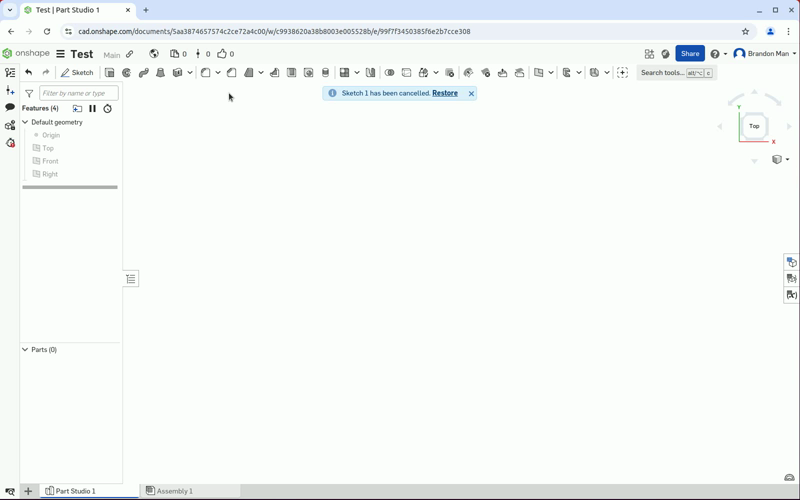
mouse_move(73, 352)
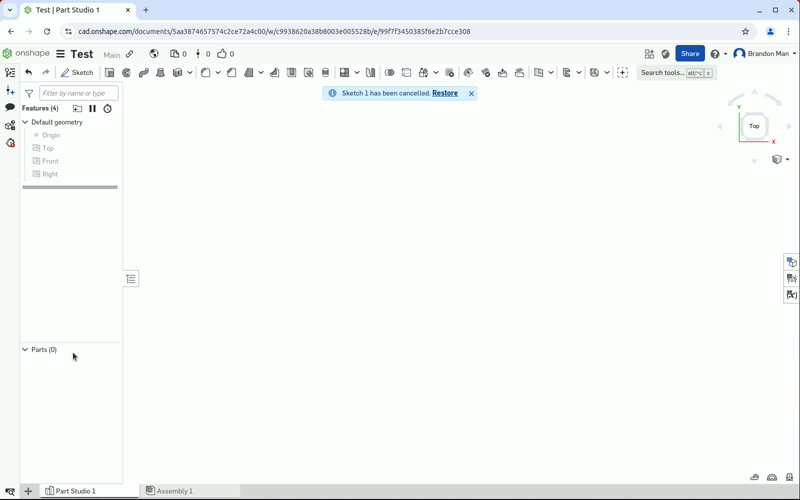
key(y)
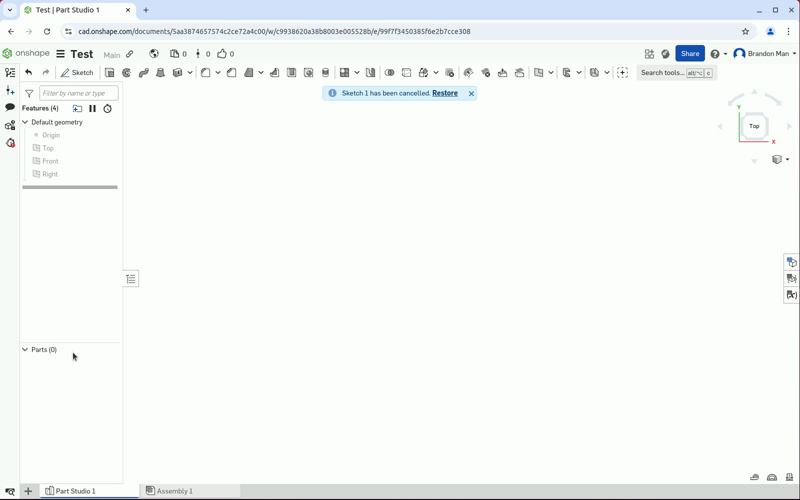
key(shift+p)
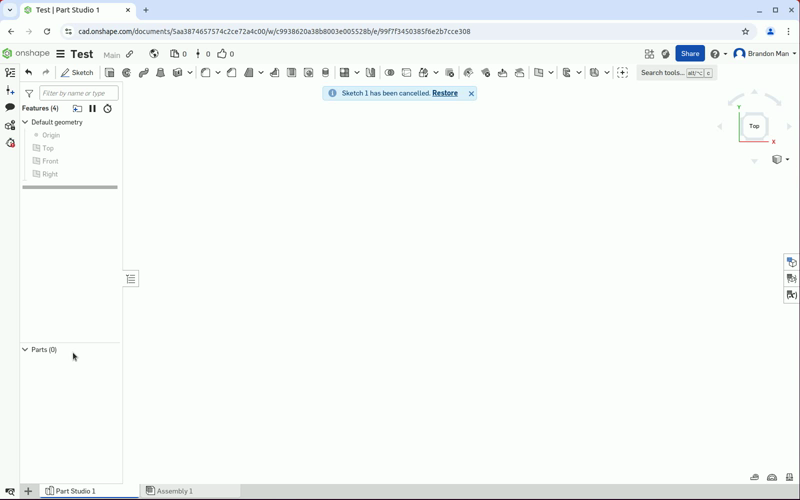
key(space)
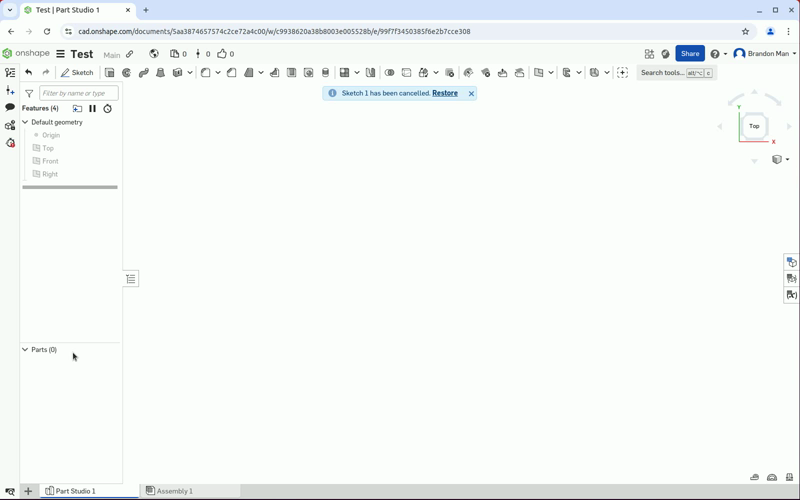
key_down(shift)
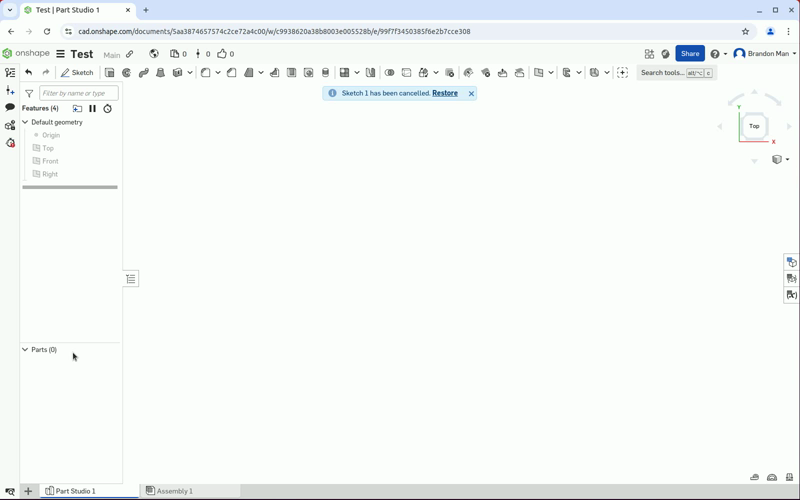
key(up)
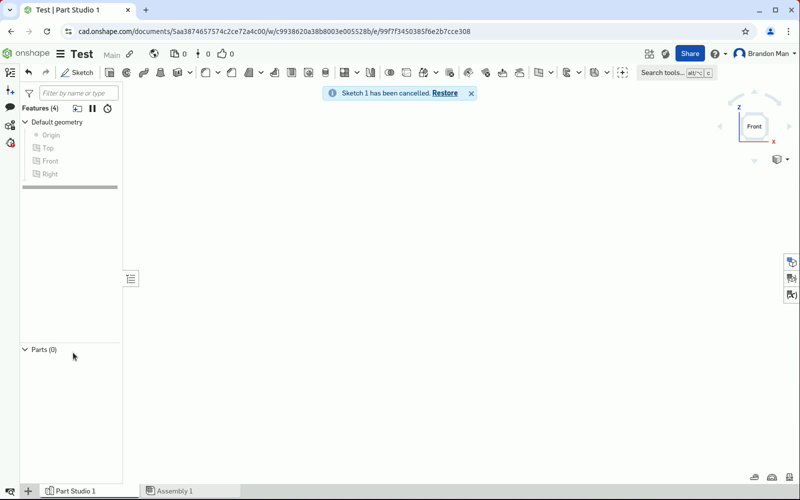
key_up(shift)
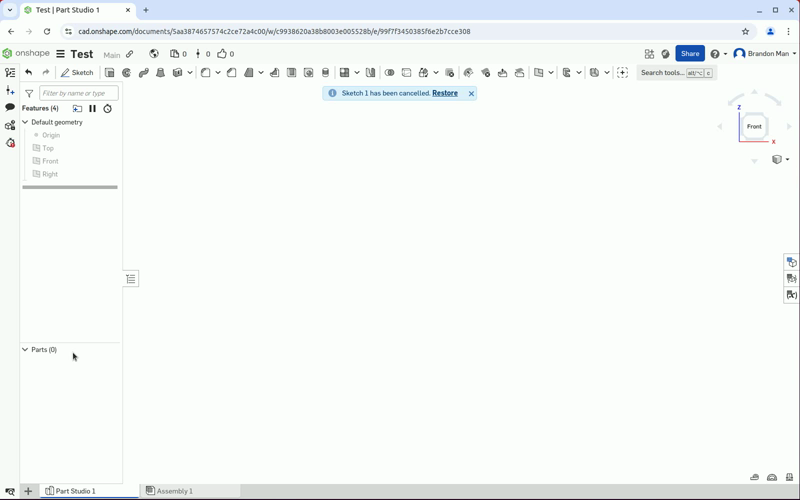
mouse_move(73, 352)
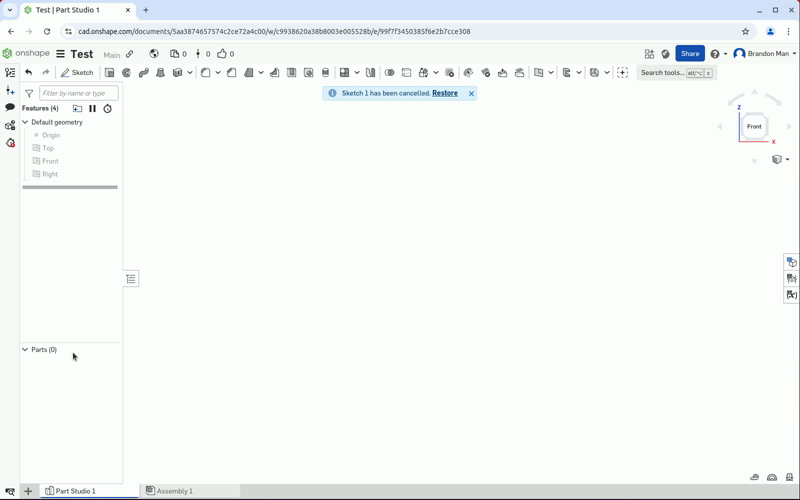
key(shift+y)
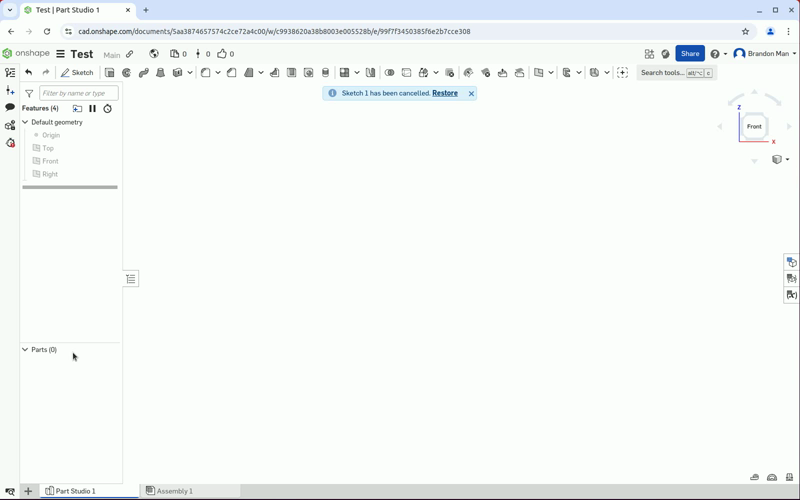
key(shift+s)
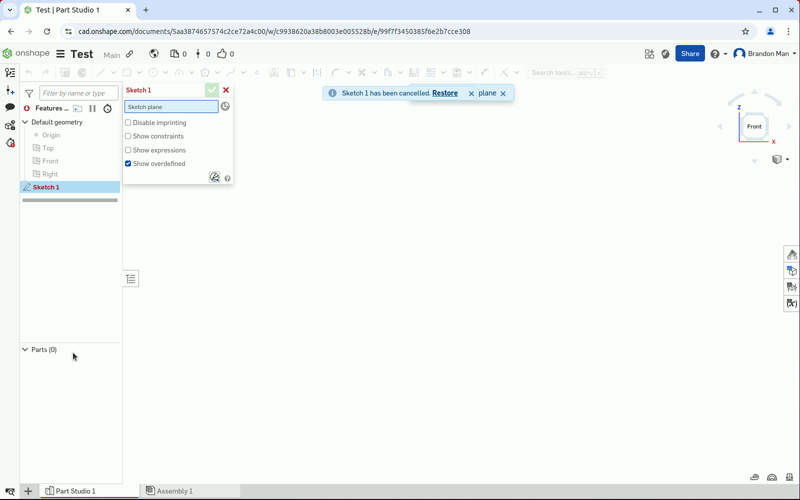
mouse_move(73, 163)
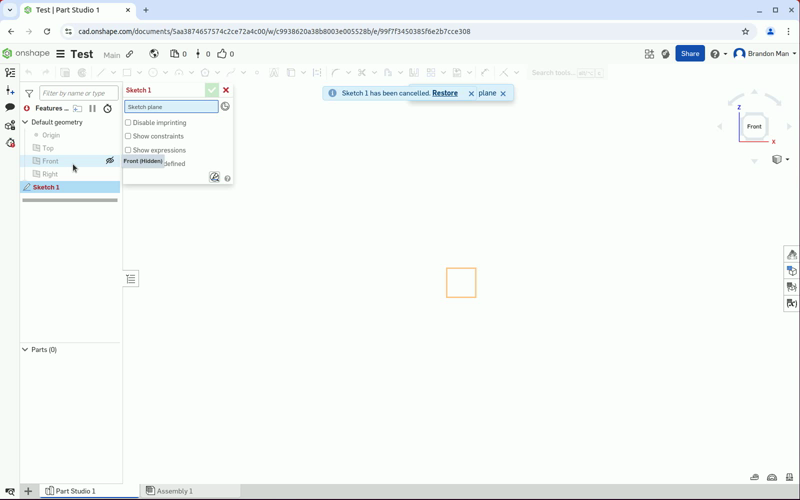
click(73, 163)
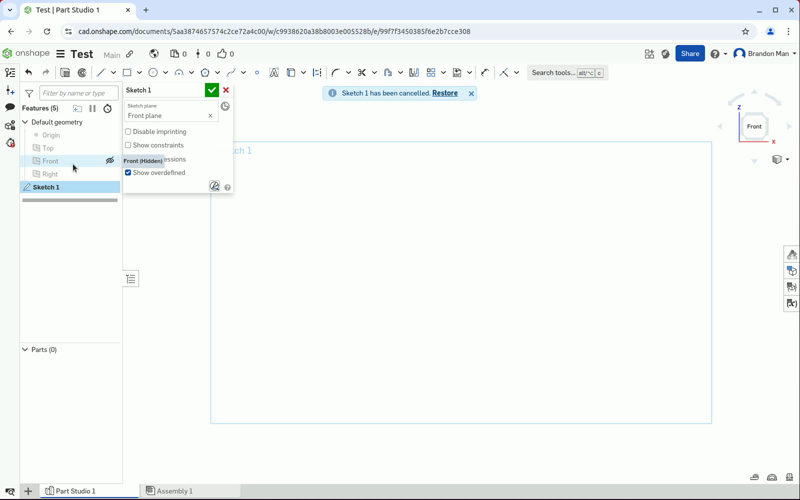
mouse_move(73, 352)
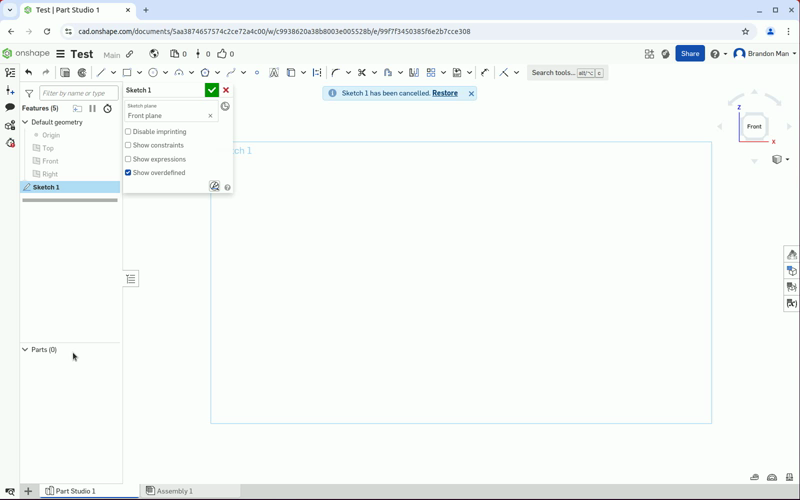
key(y)
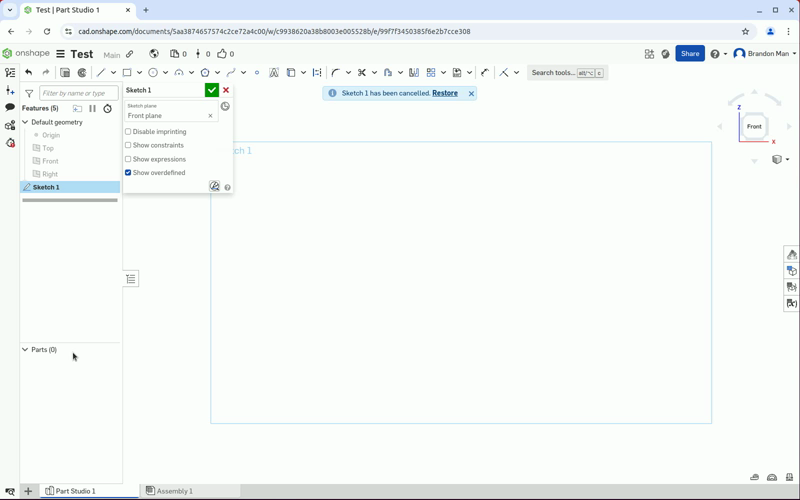
key(l)
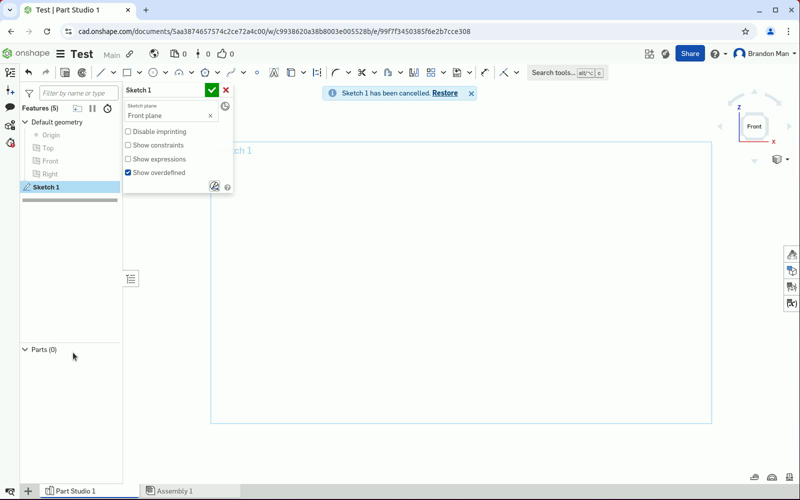
key_down(shift)
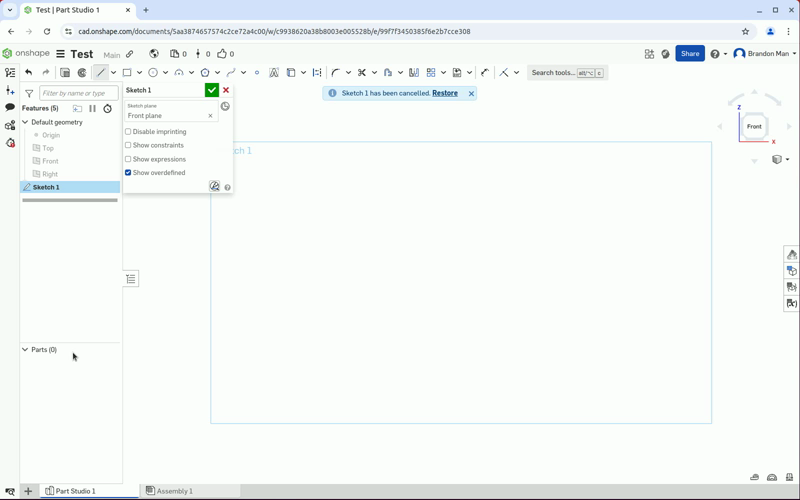
mouse_move(429, 369)
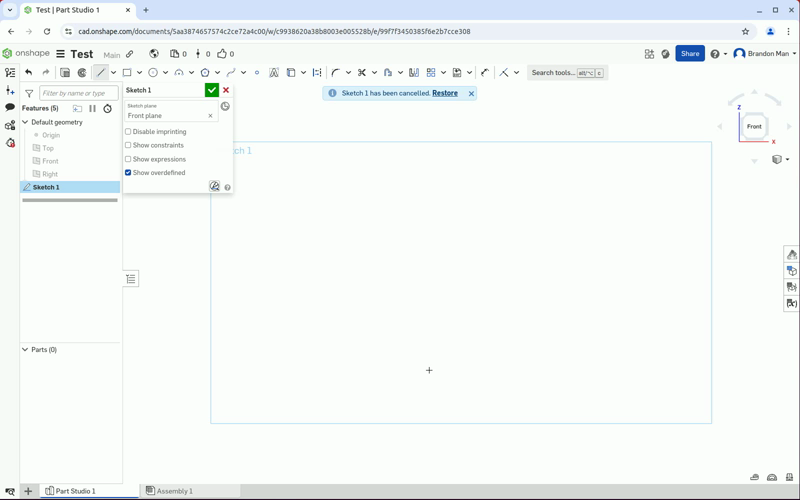
click(429, 369)
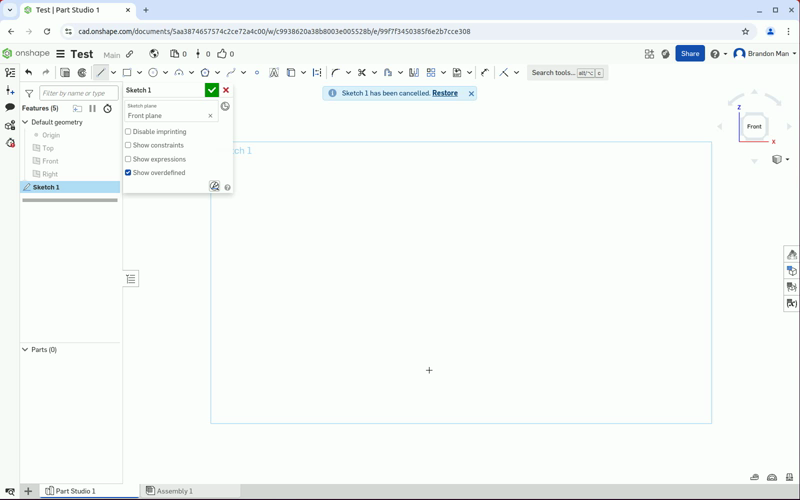
key_up(shift)
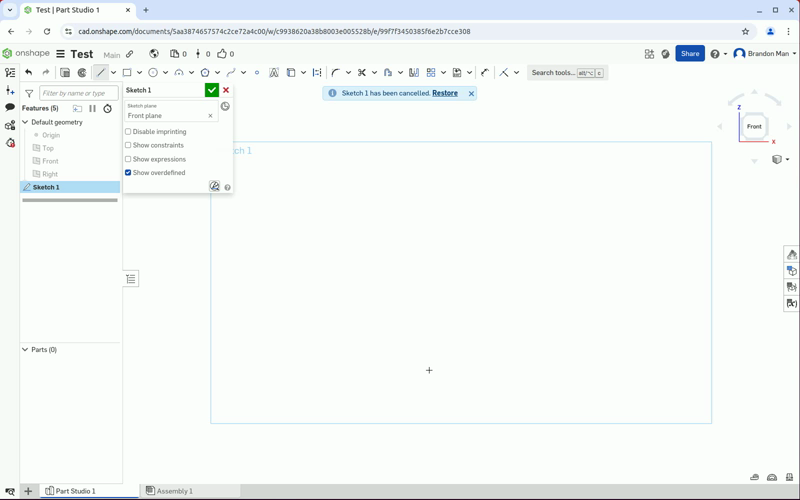
key_down(shift)
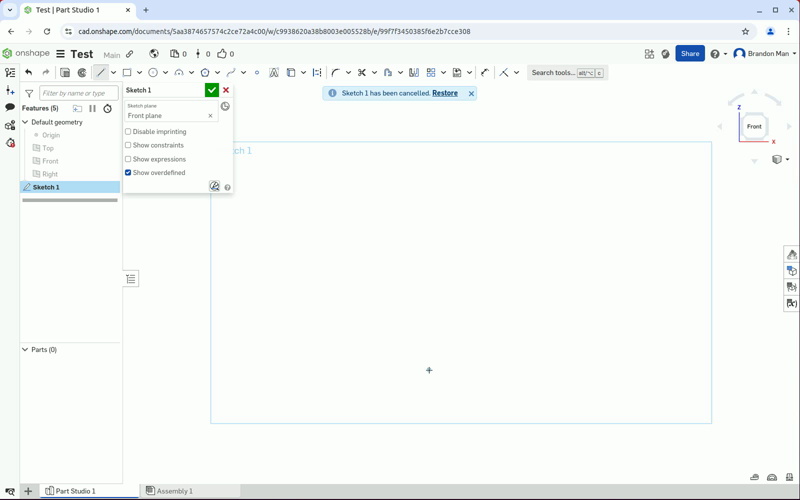
mouse_move(491, 369)
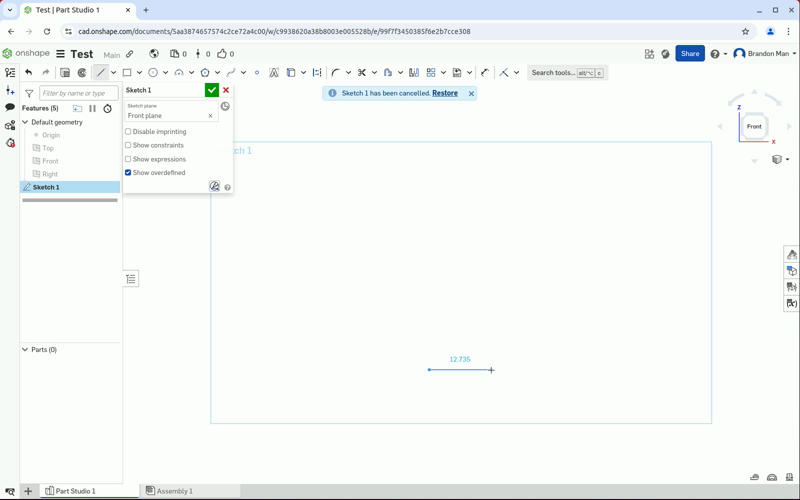
click(491, 369)
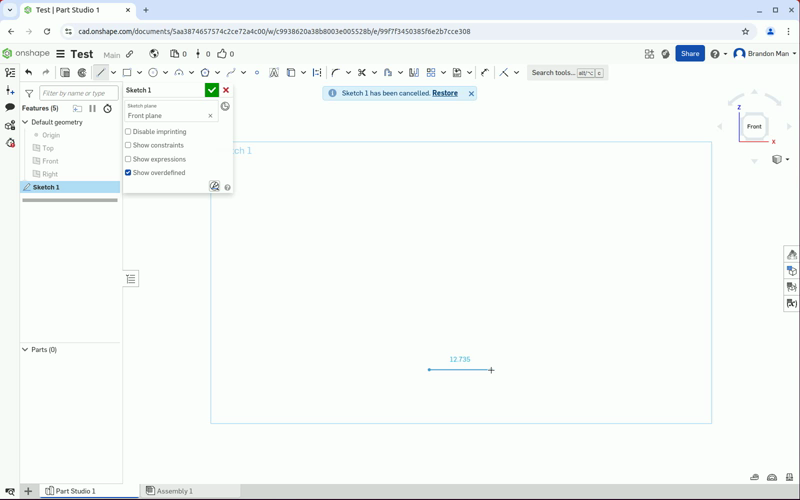
key_up(shift)
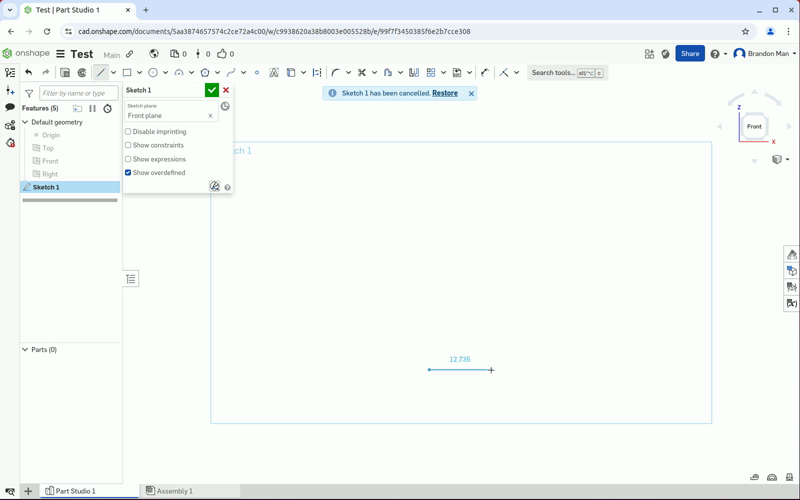
key_down(shift)
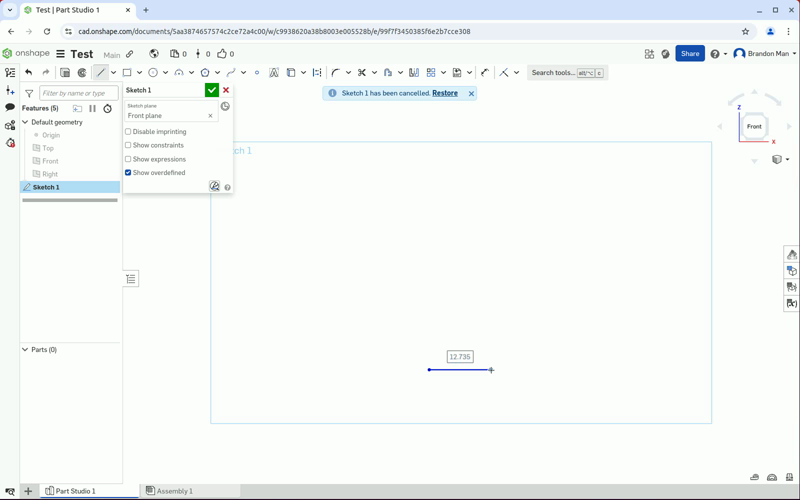
mouse_move(491, 195)
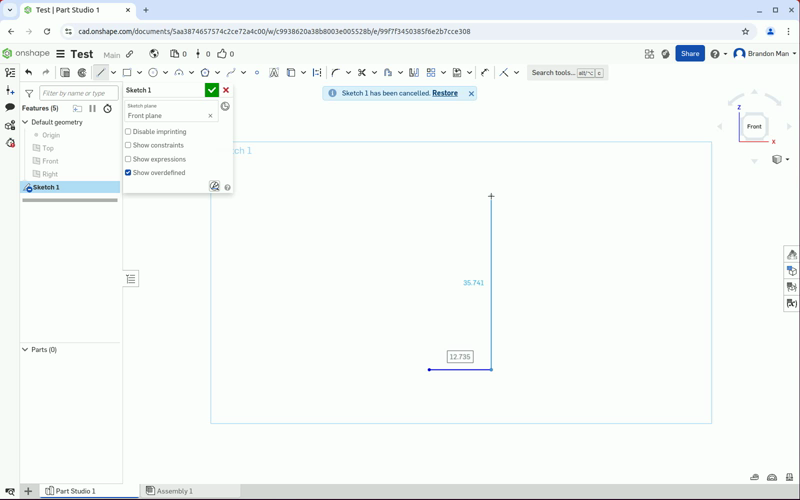
click(491, 195)
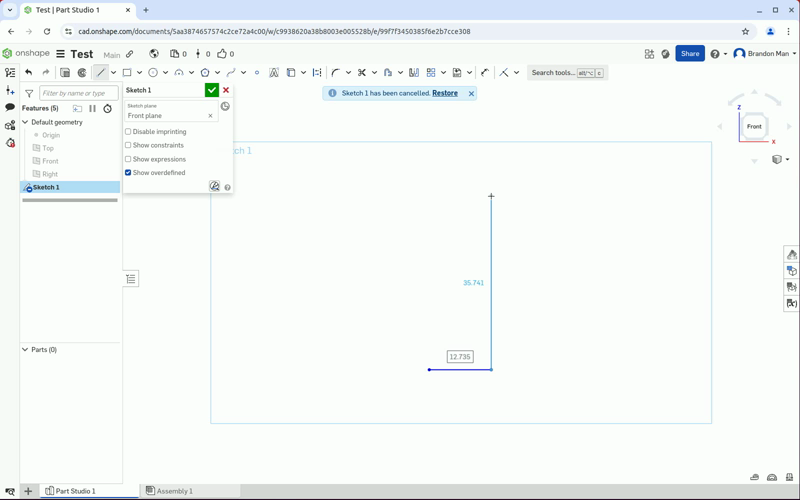
key_up(shift)
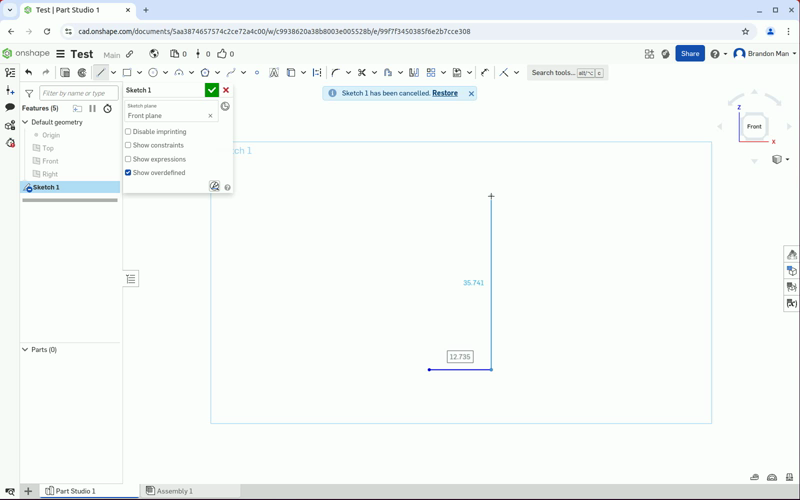
key_down(shift)
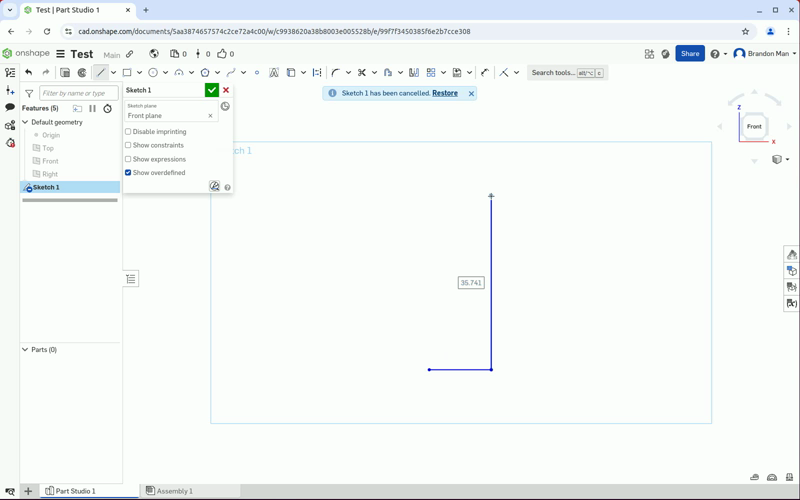
mouse_move(429, 195)
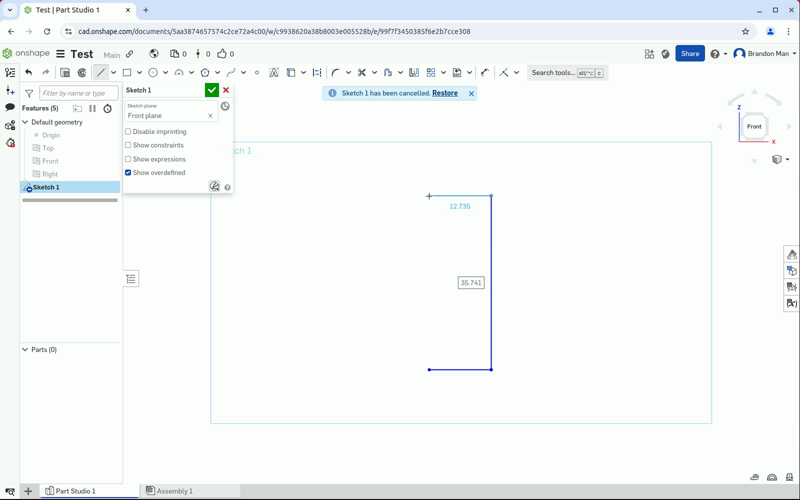
click(429, 195)
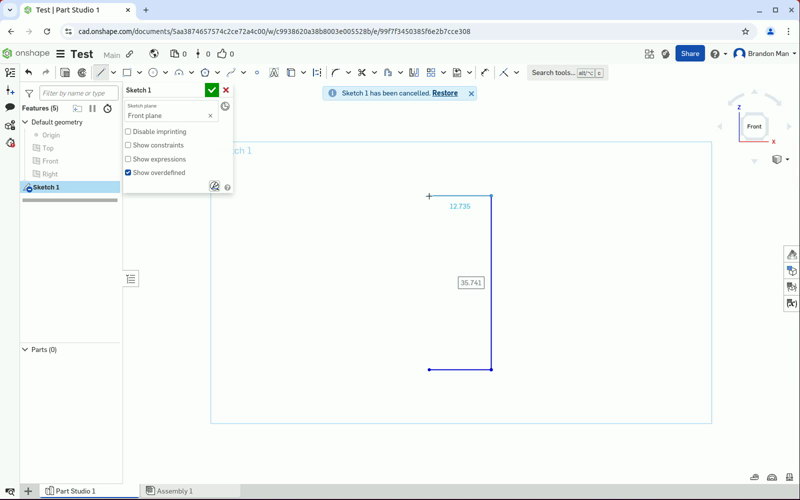
key_up(shift)
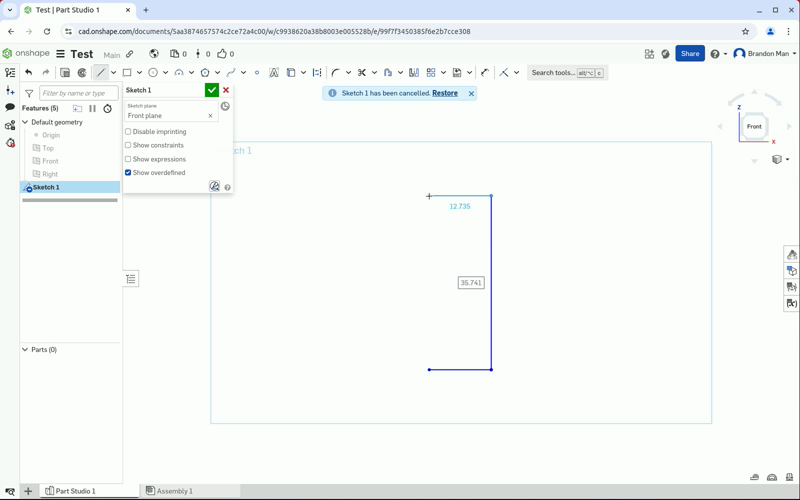
key_down(shift)
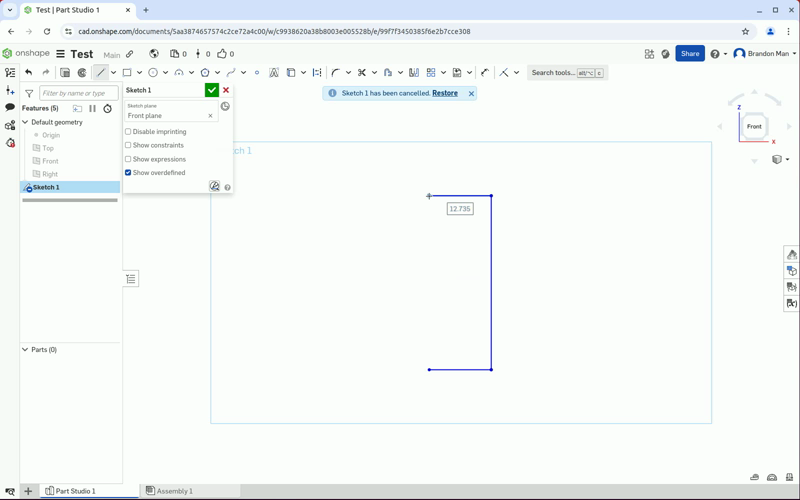
mouse_move(429, 369)
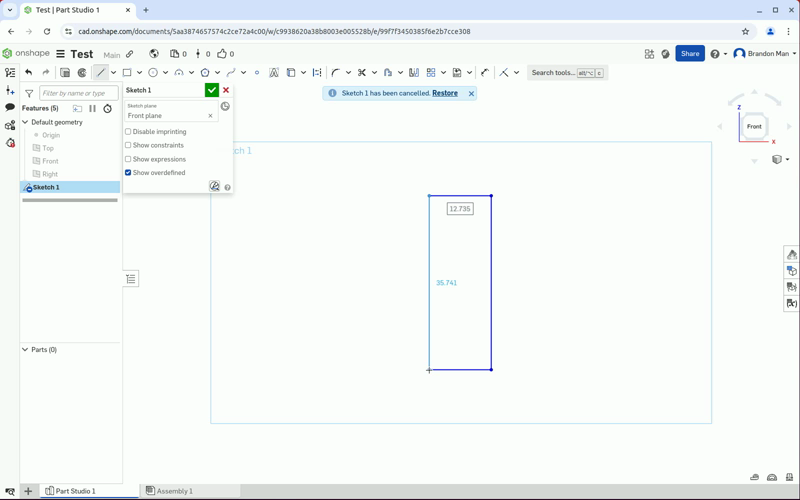
key_up(shift)
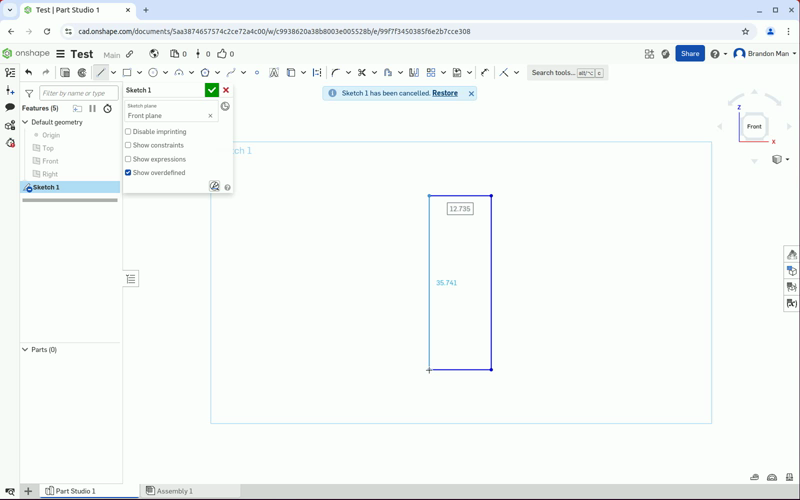
click(429, 369)
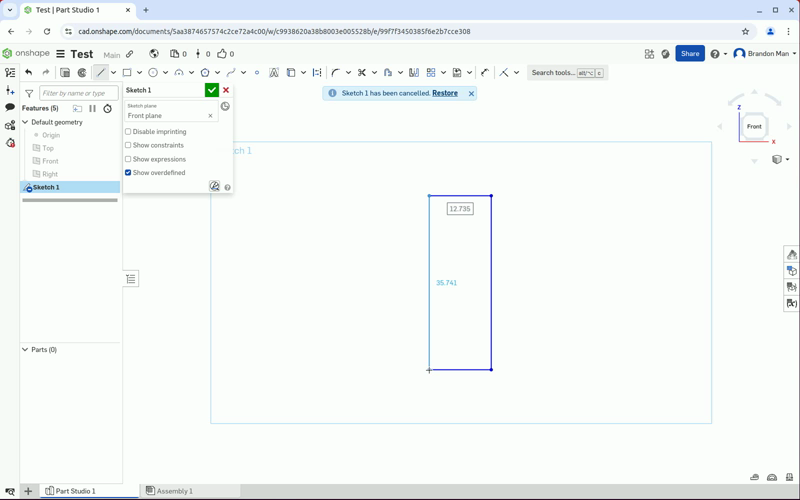
key(esc)
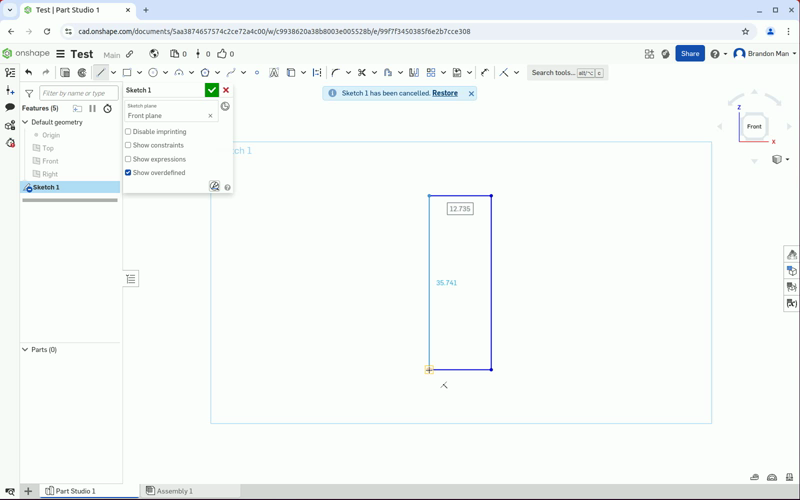
mouse_move(455, 248)
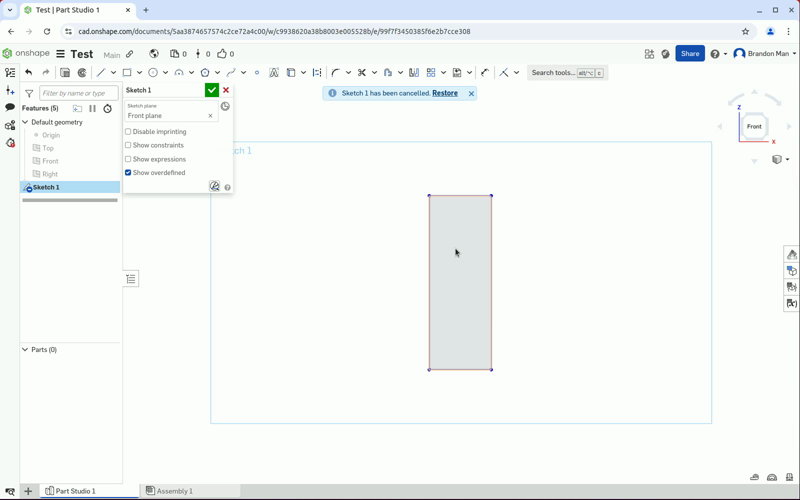
click(455, 248)
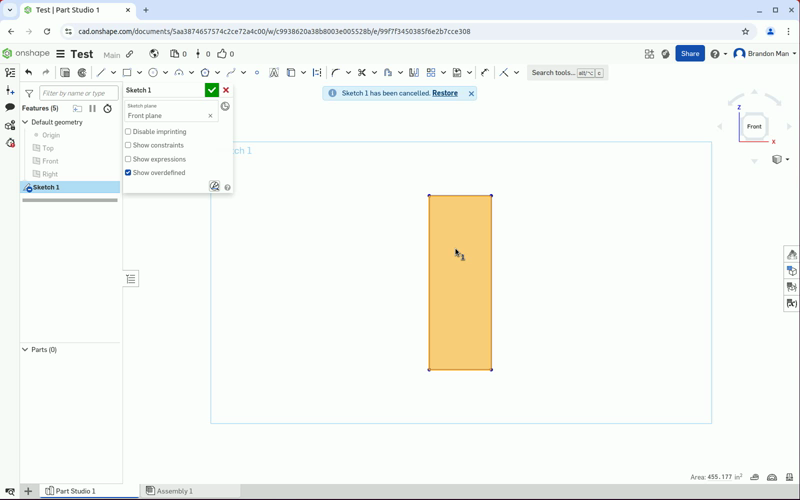
mouse_move(73, 352)
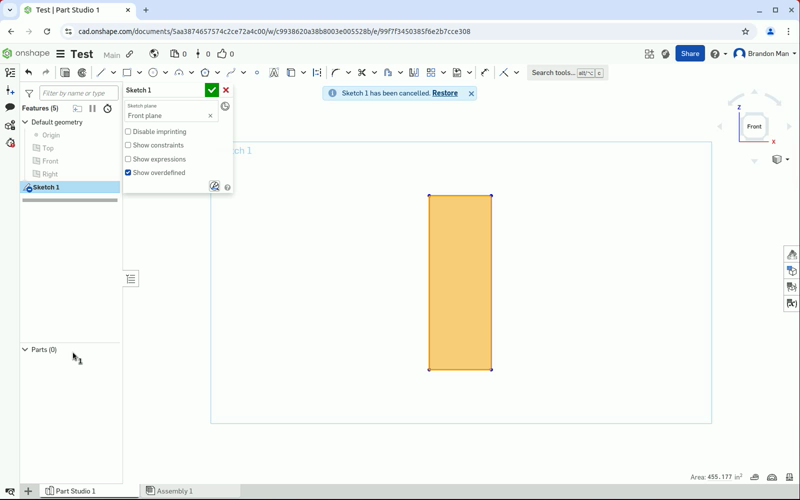
key(shift+y)
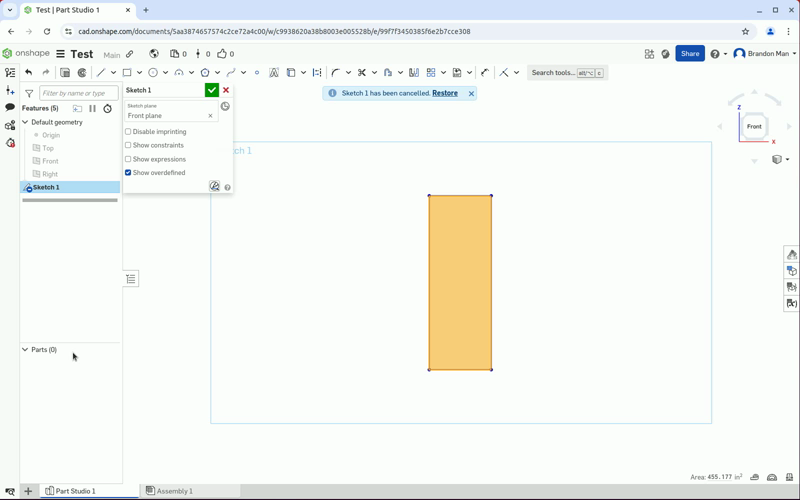
key(shift+e)
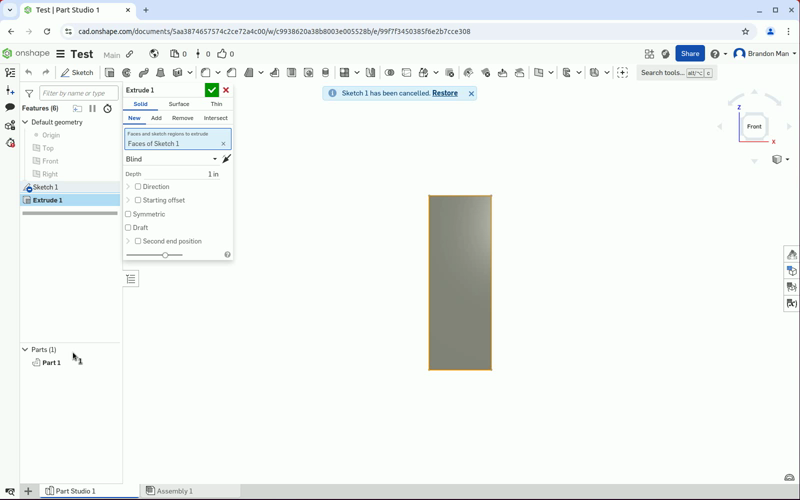
mouse_move(143, 106)
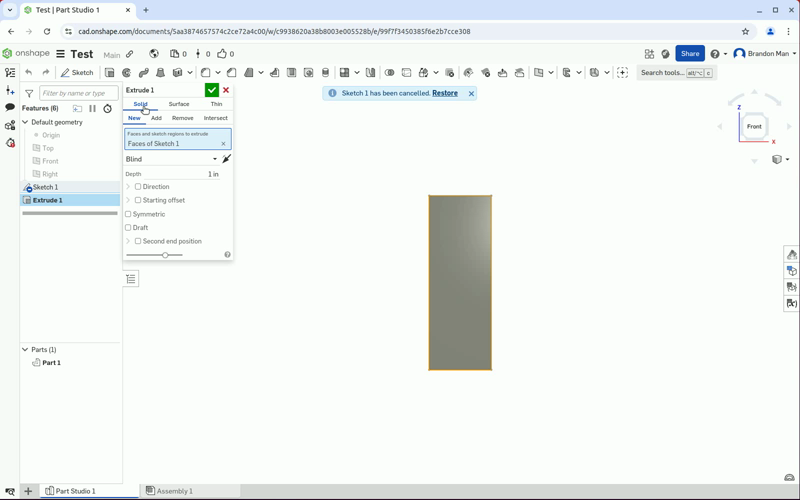
click(143, 106)
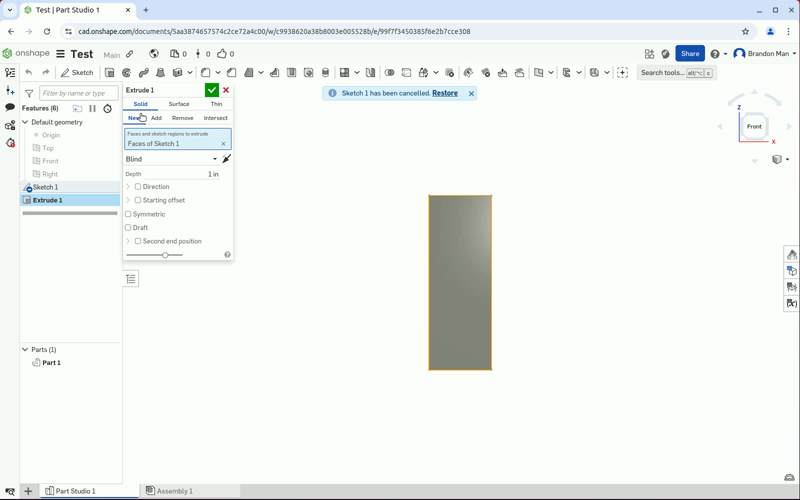
mouse_move(137, 120)
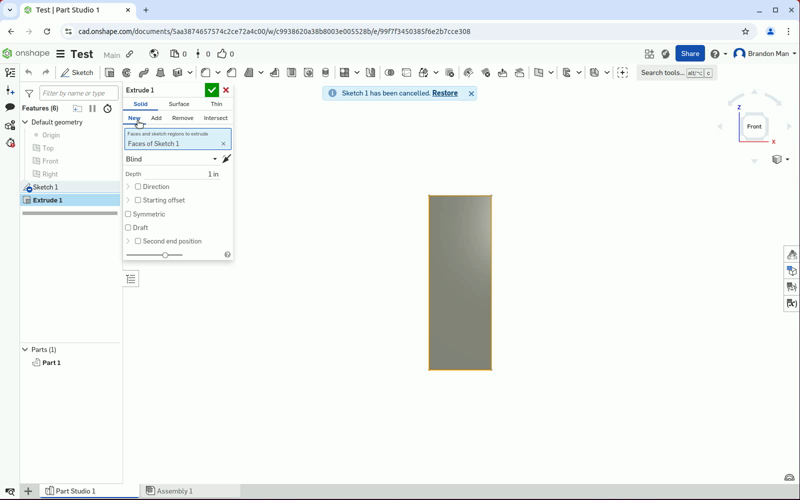
click(137, 120)
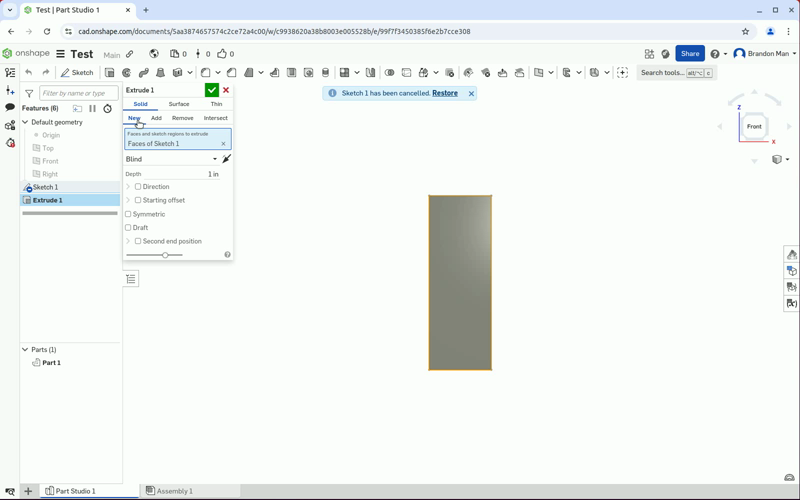
key(tab, 4)
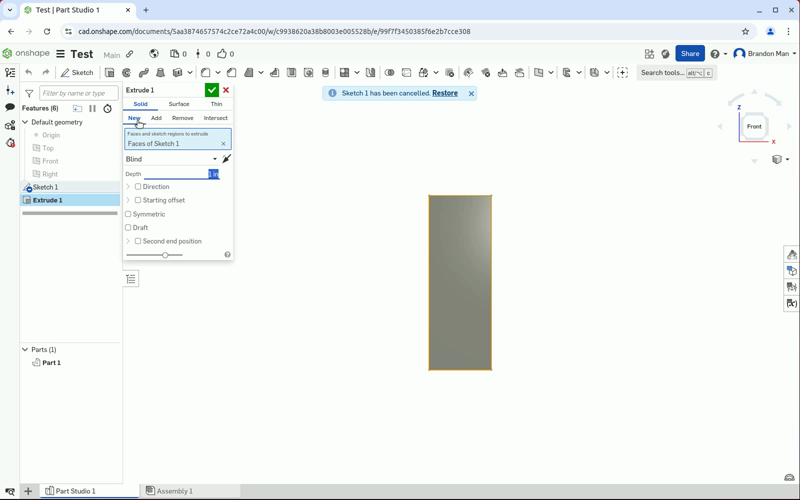
text(15.165)
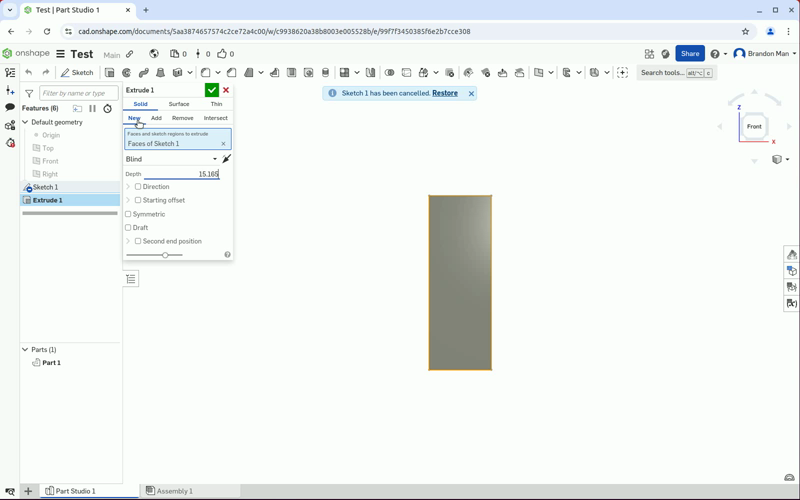
key(enter)
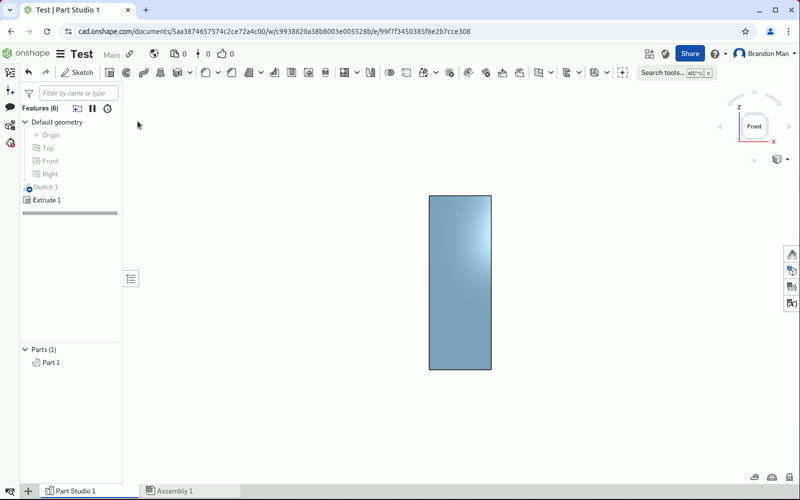
key(shift+h)
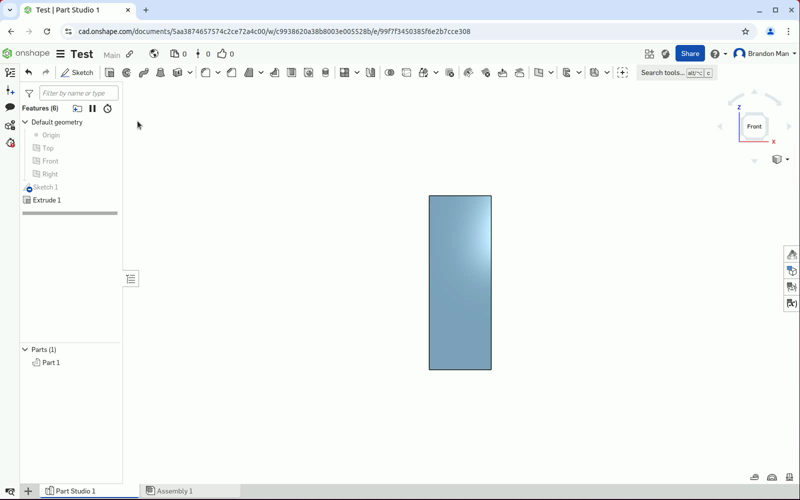
key(shift+h)
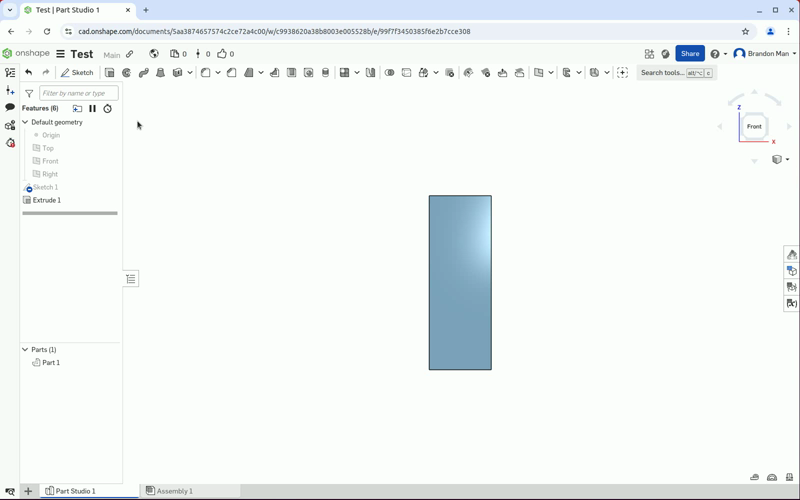
mouse_move(73, 189)
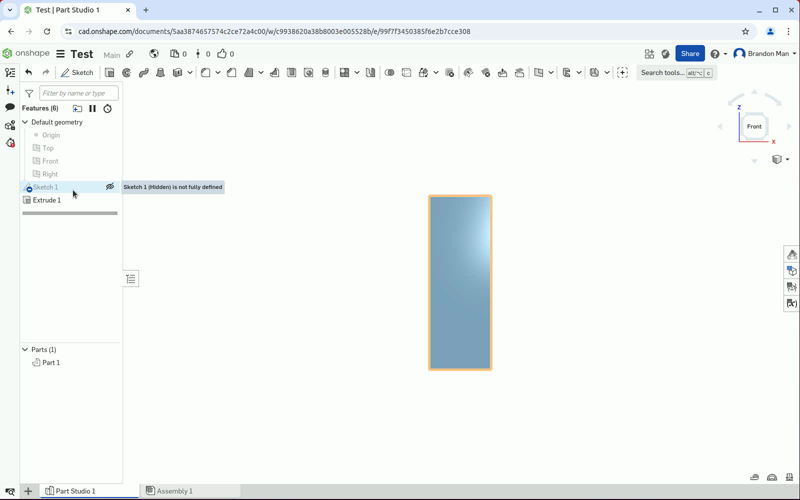
click(73, 189)
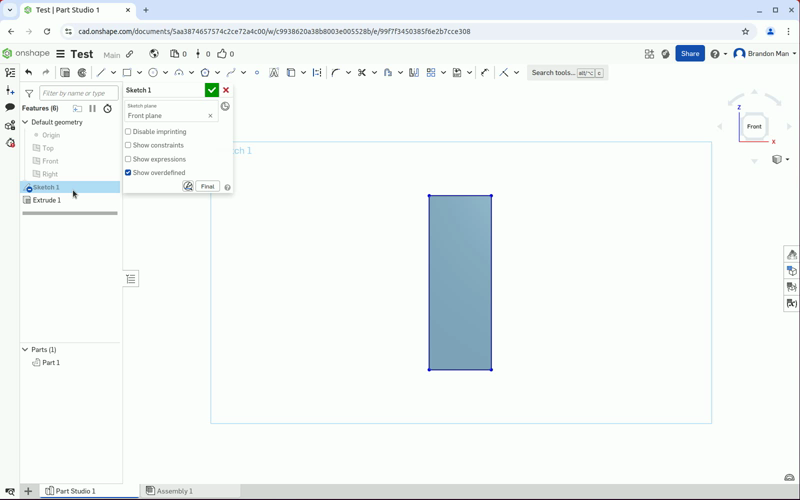
mouse_move(229, 92)
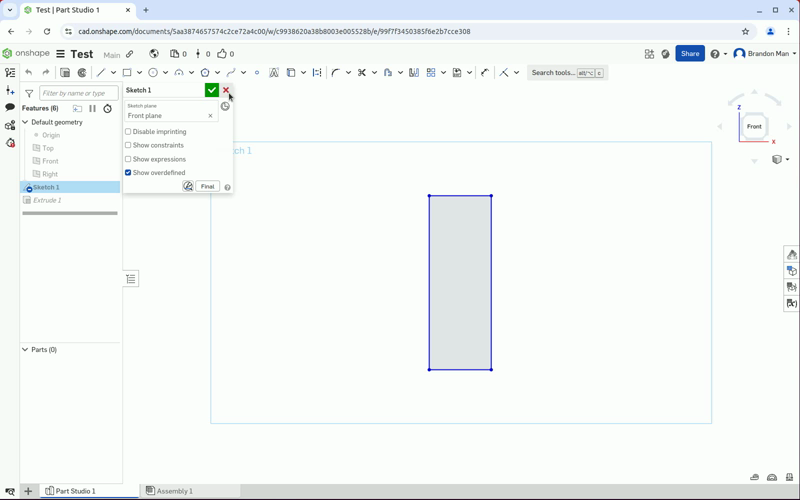
click(229, 92)
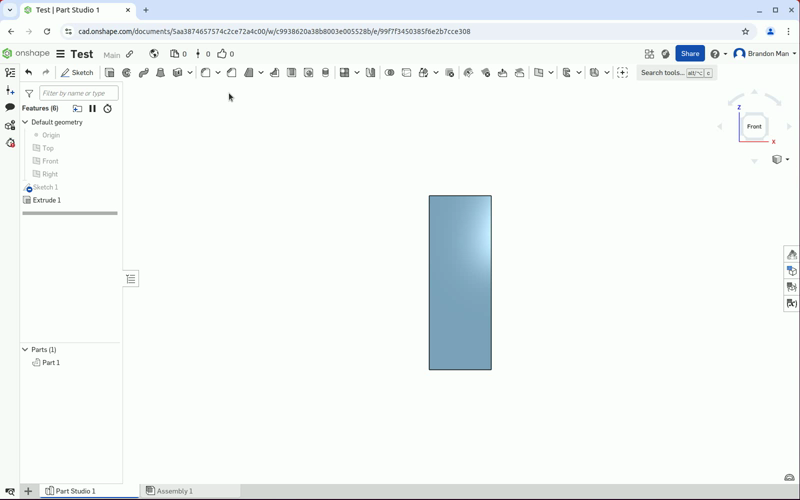
mouse_move(73, 352)
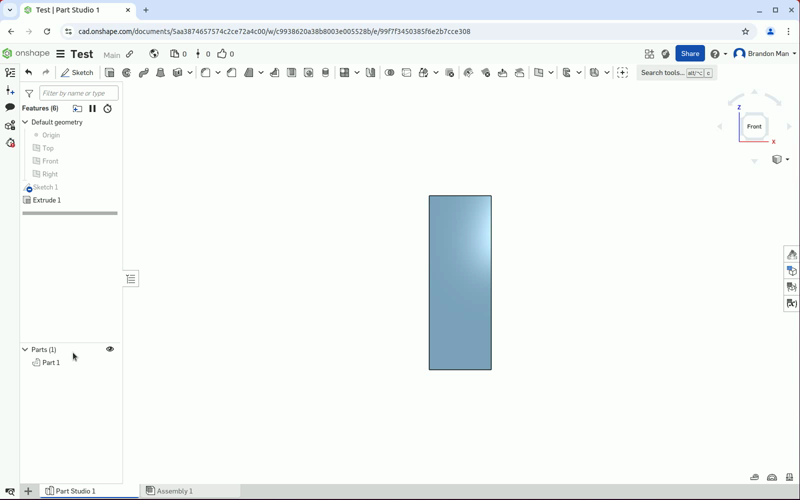
key(y)
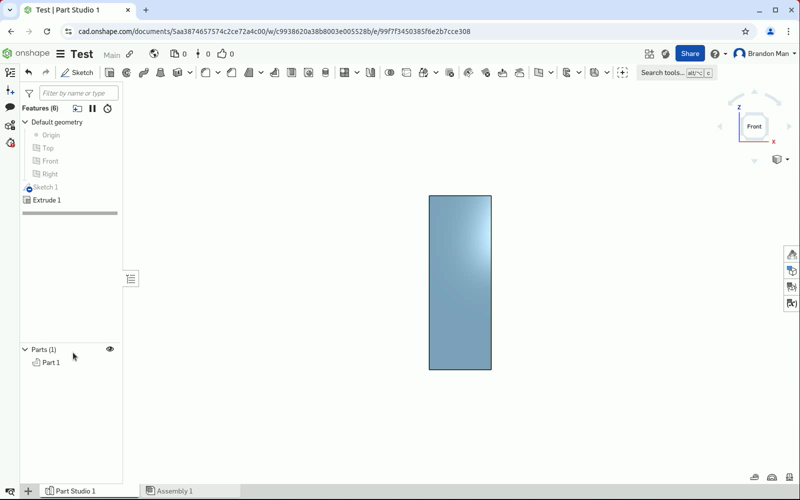
key(shift+p)
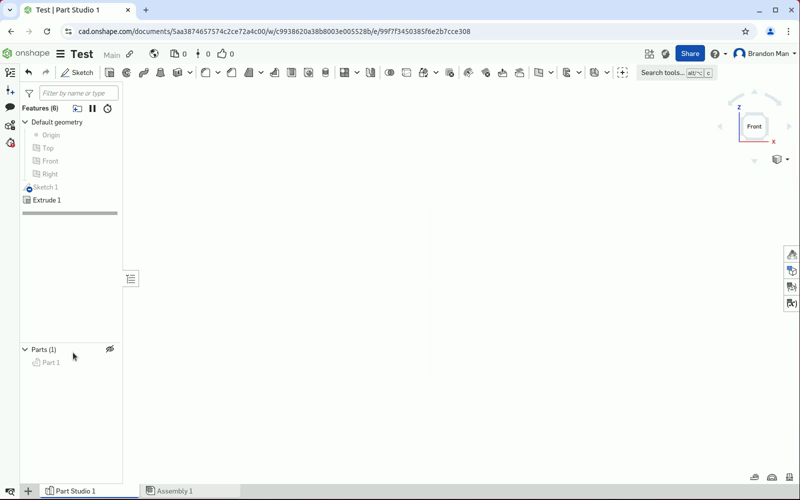
key(space)
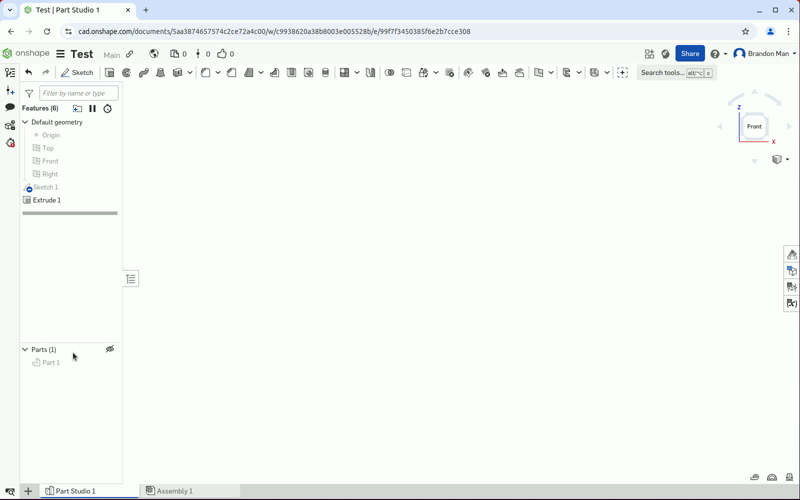
key_down(shift)
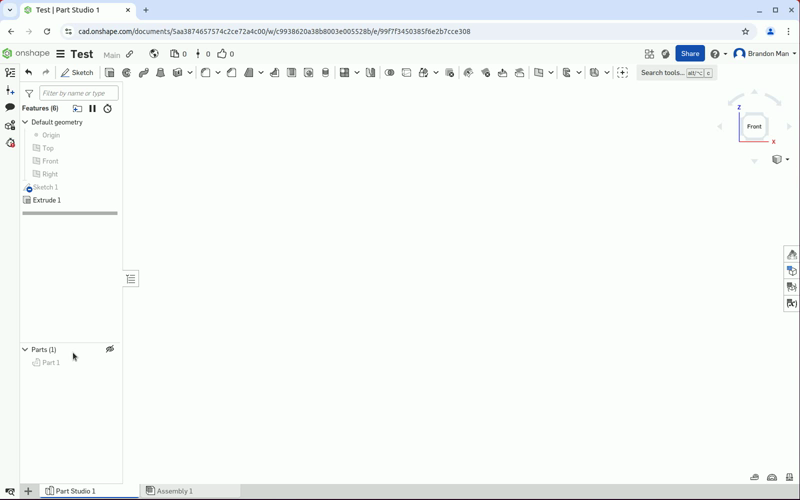
key(left)
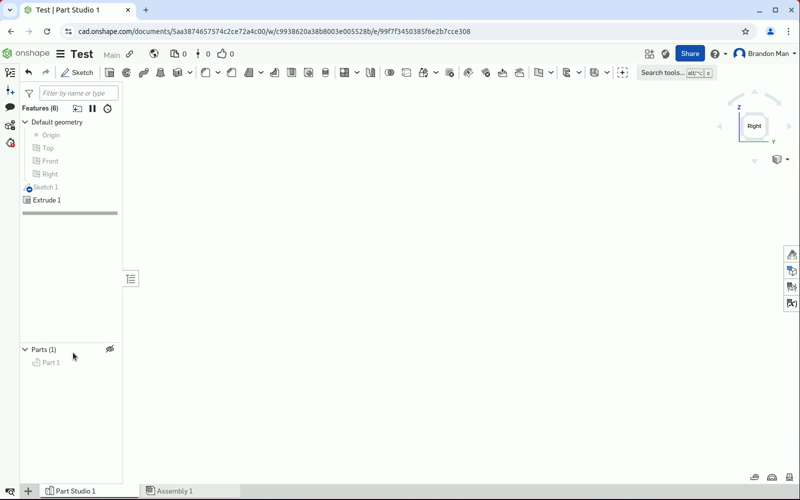
key_up(shift)
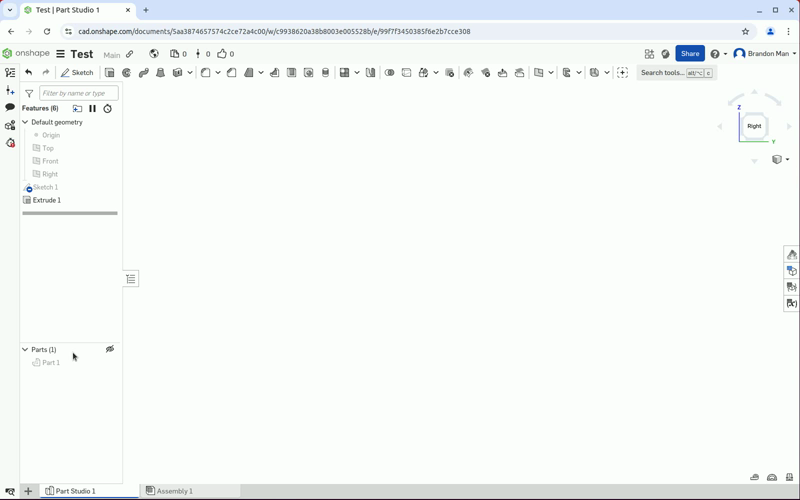
mouse_move(73, 352)
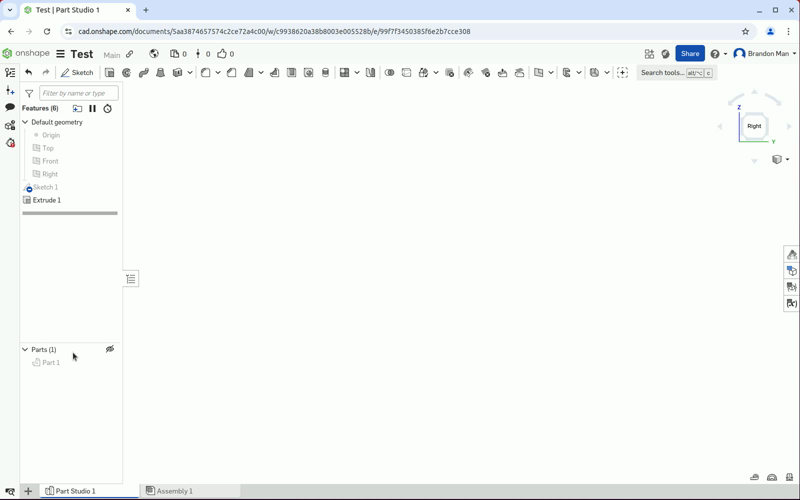
key(shift+y)
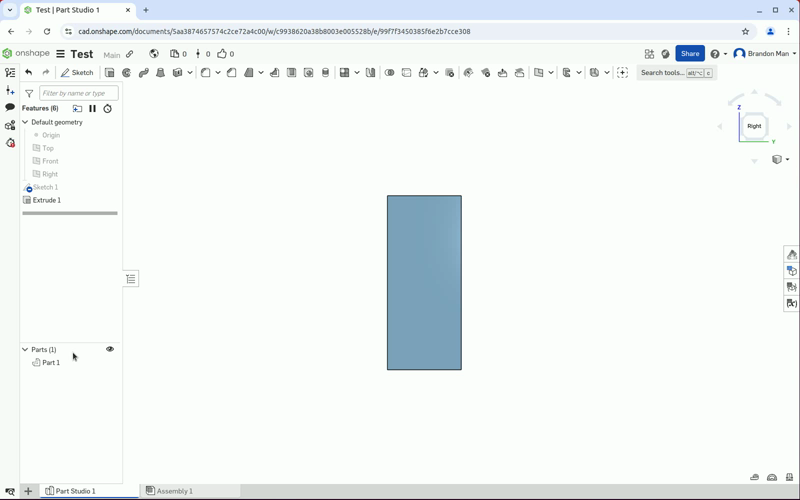
mouse_move(541, 75)
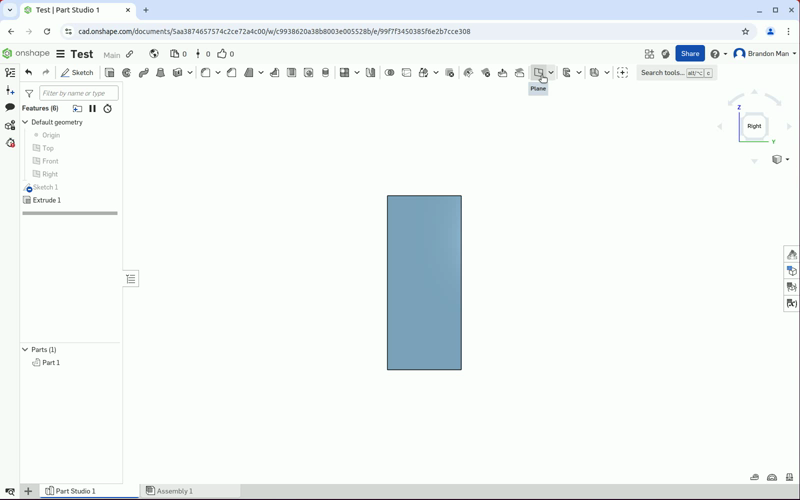
click(541, 75)
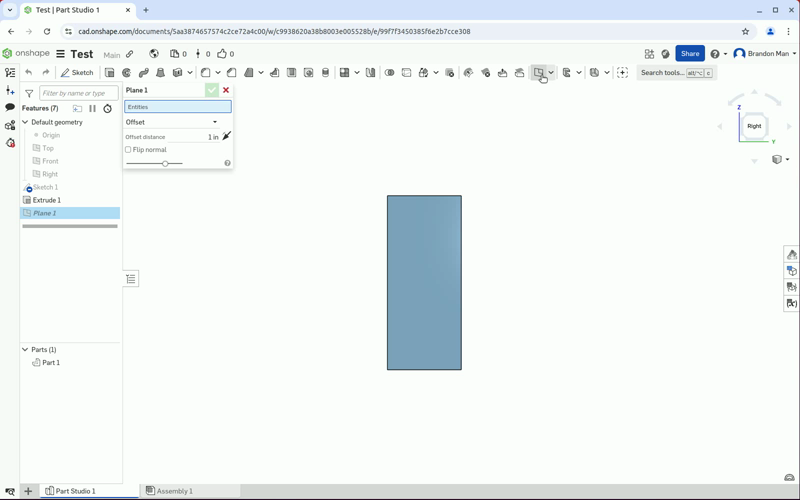
mouse_move(73, 176)
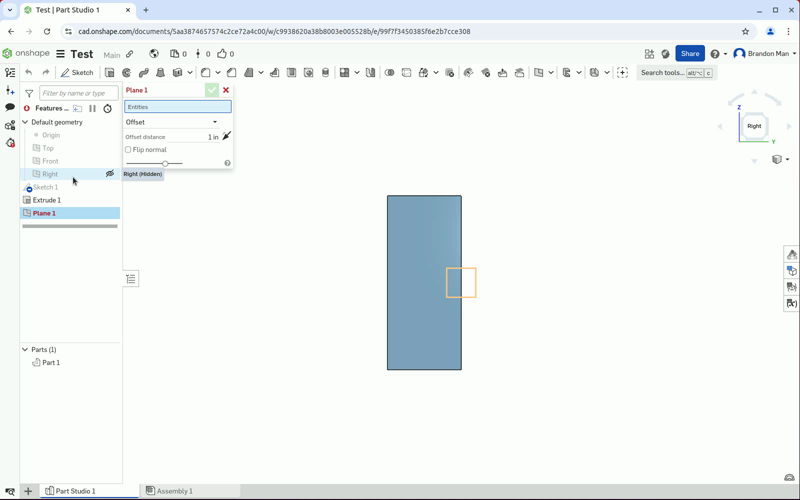
click(73, 176)
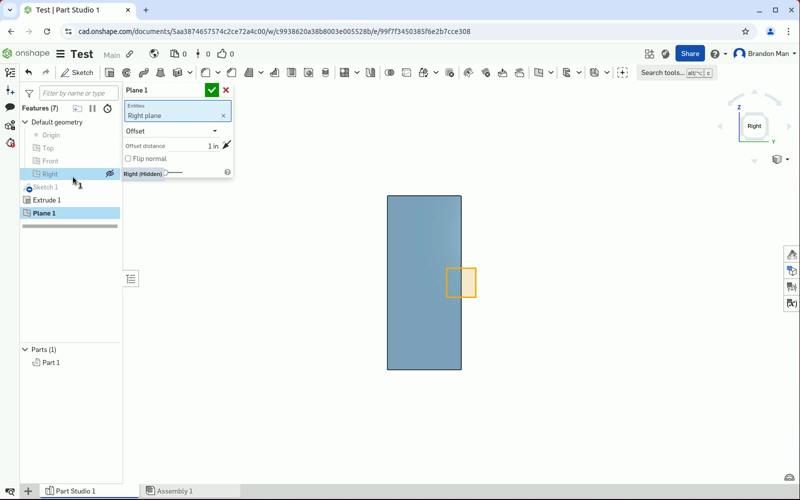
key(tab, 2)
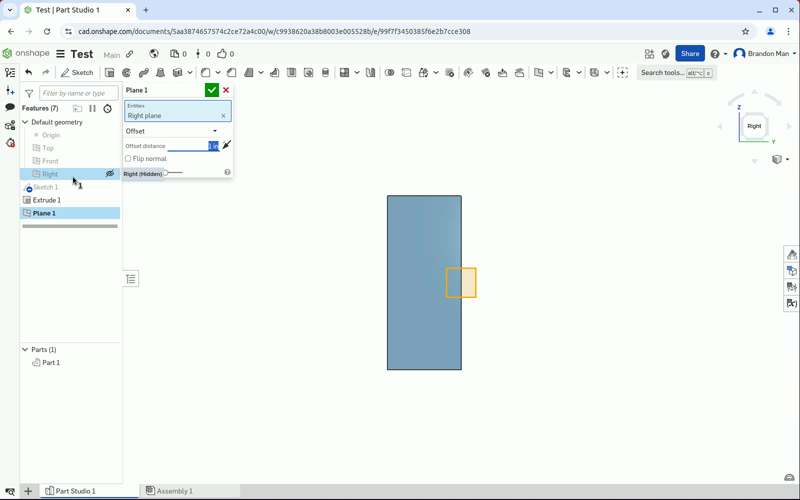
text(6.501)
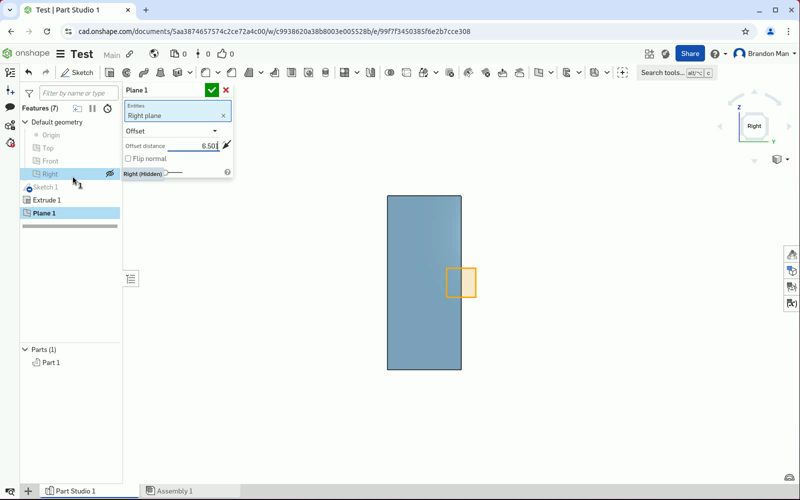
key(enter, 2)
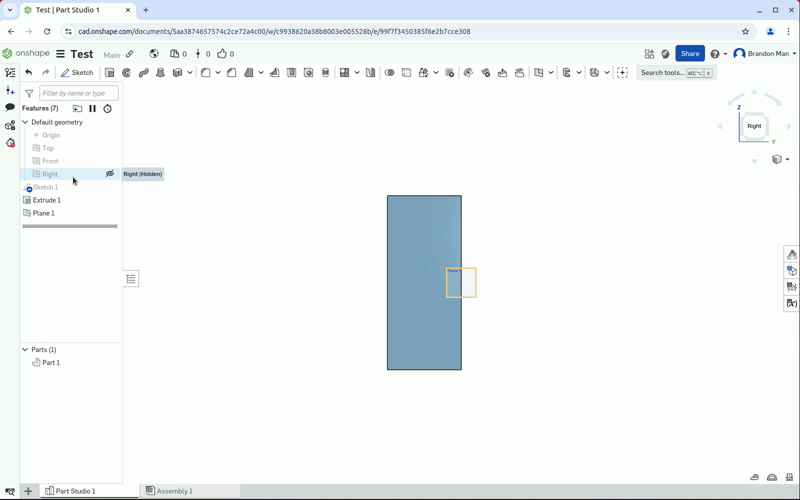
key(shift+s)
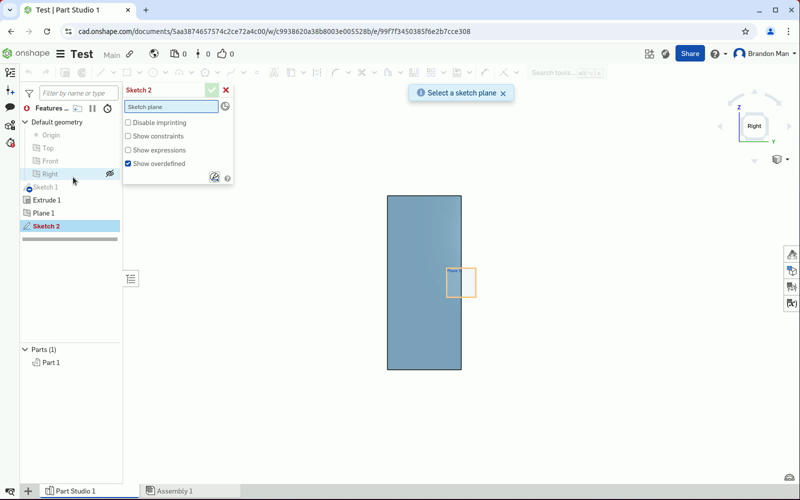
mouse_move(73, 215)
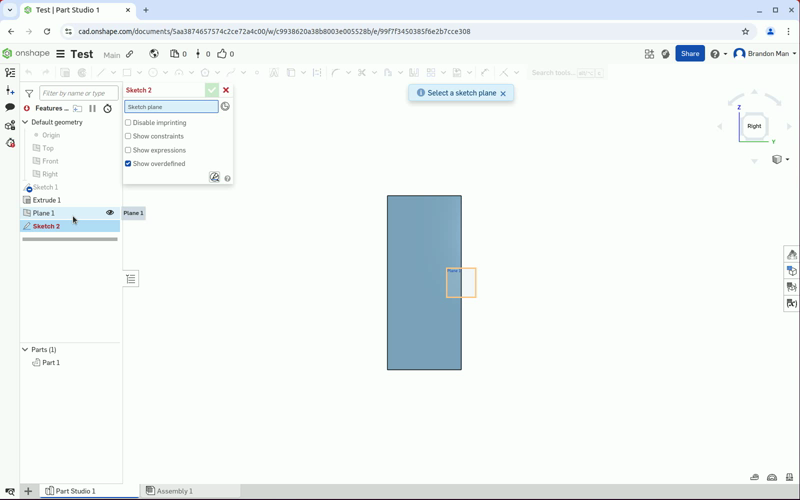
click(73, 215)
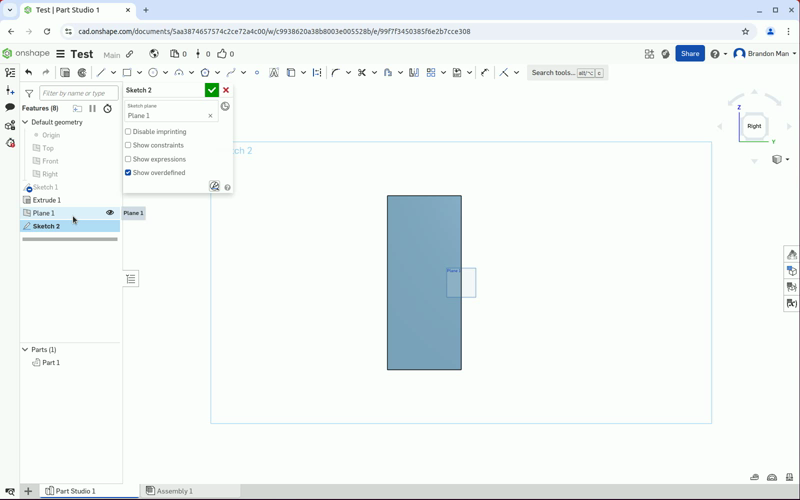
mouse_move(73, 352)
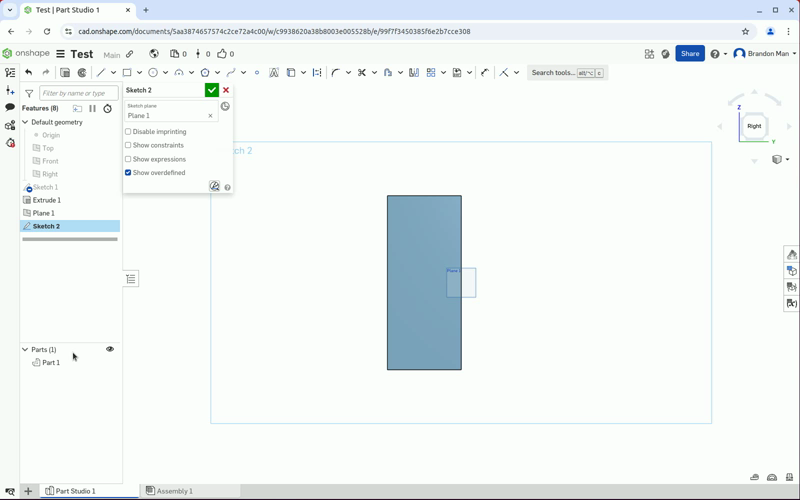
key(y)
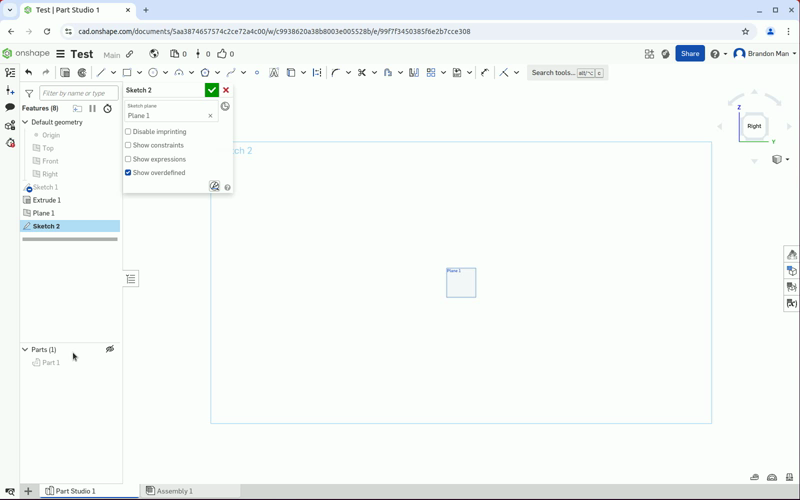
key(l)
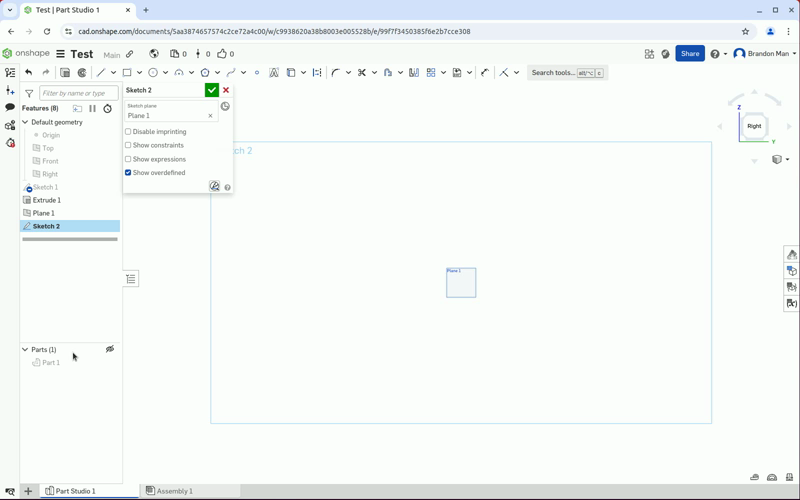
key_down(shift)
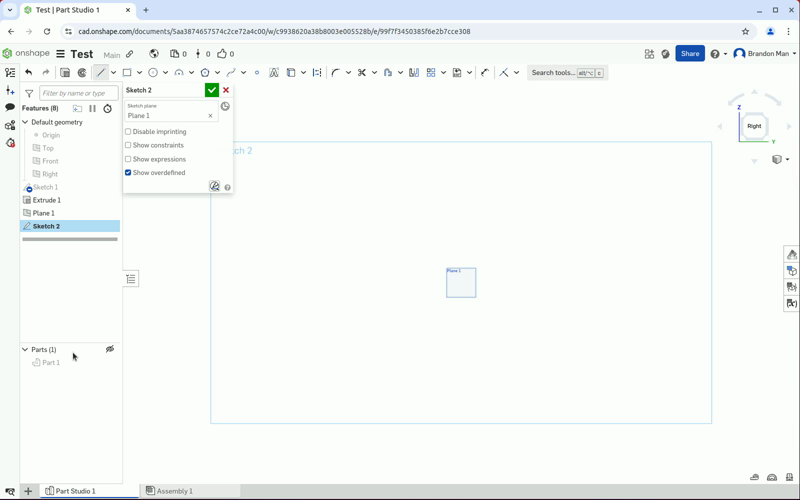
mouse_move(399, 325)
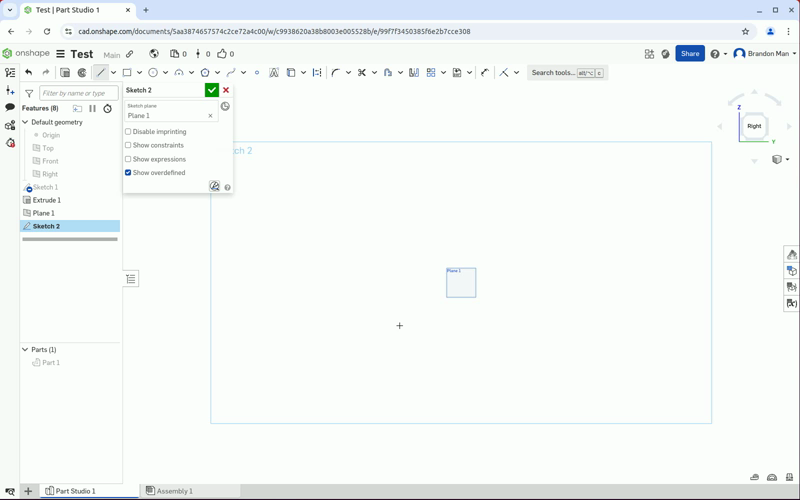
click(399, 325)
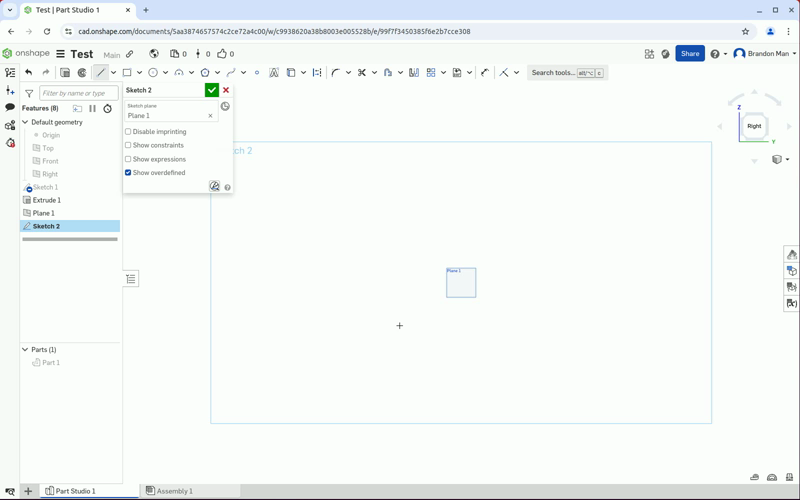
key_up(shift)
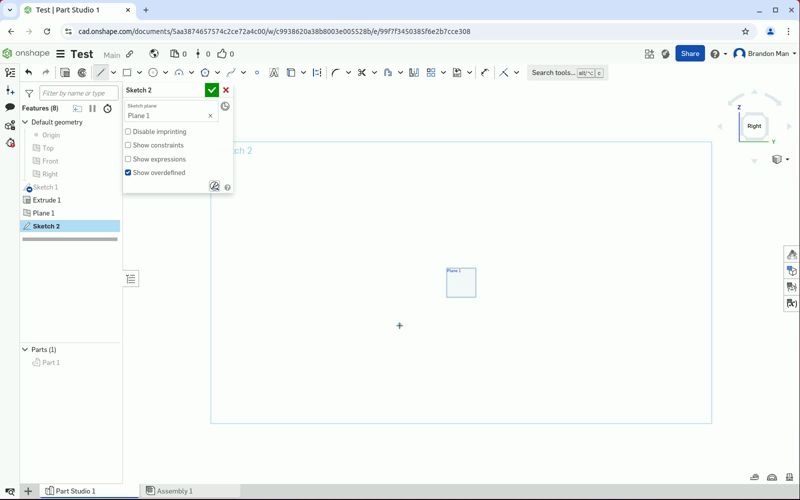
key_down(shift)
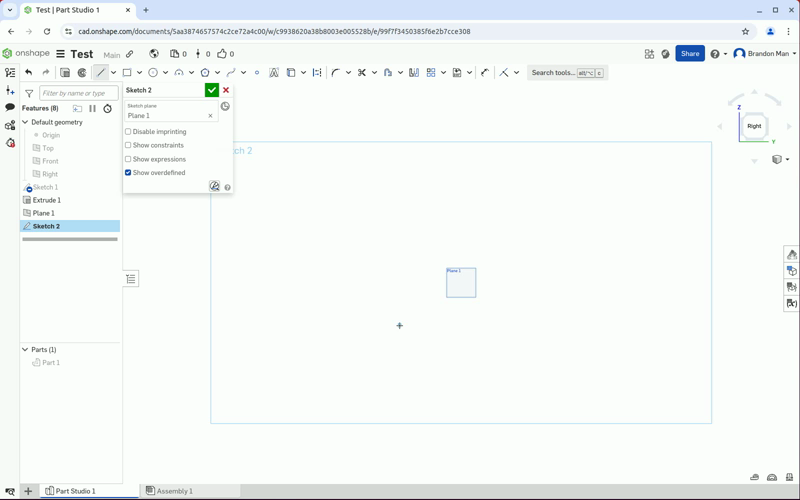
mouse_move(429, 325)
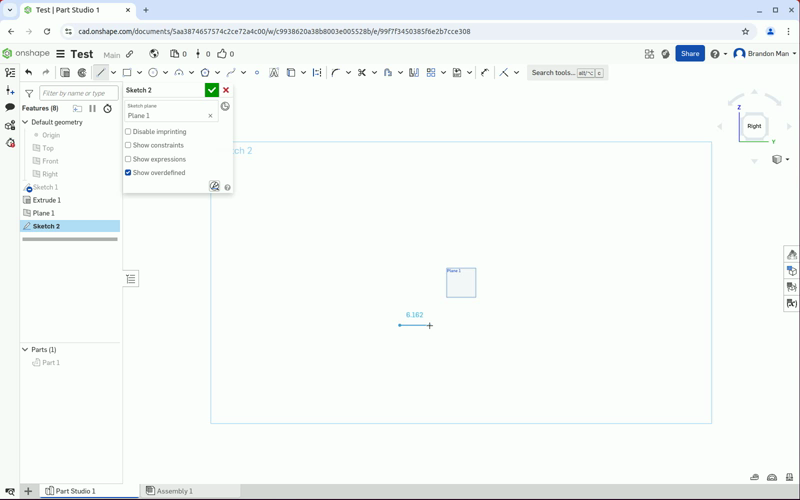
mouse_move(439, 325)
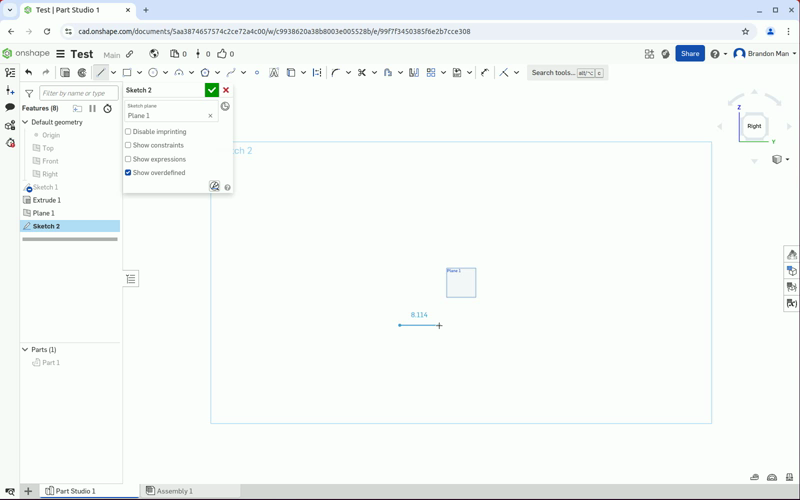
click(439, 325)
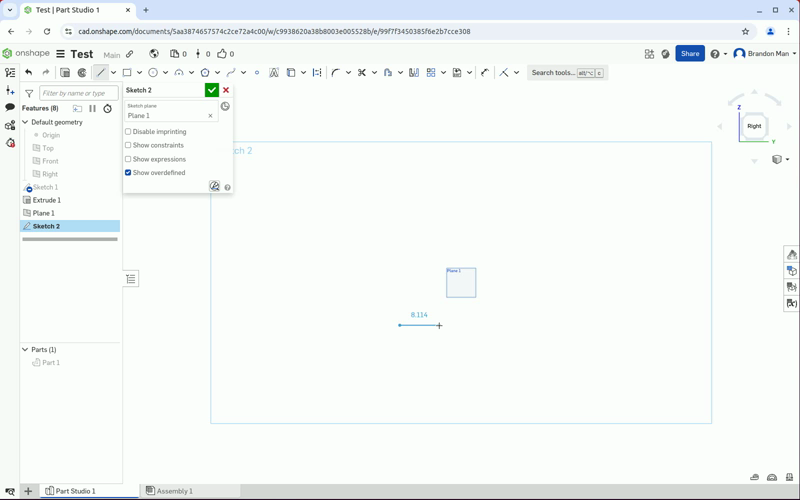
key_up(shift)
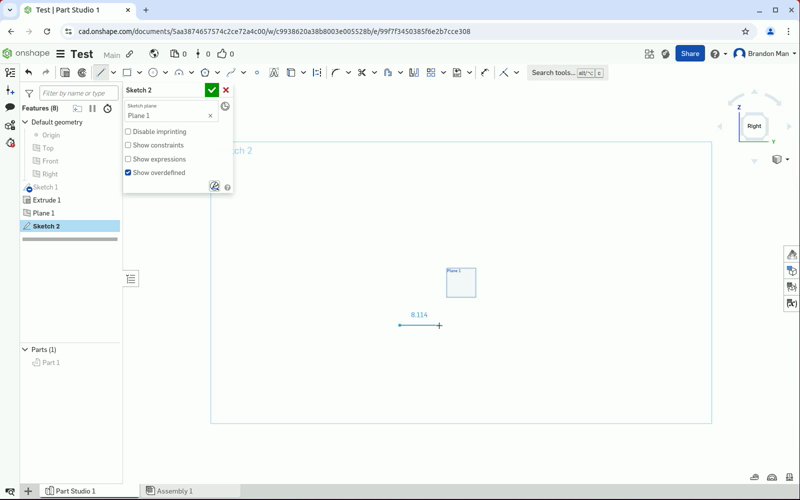
key_down(shift)
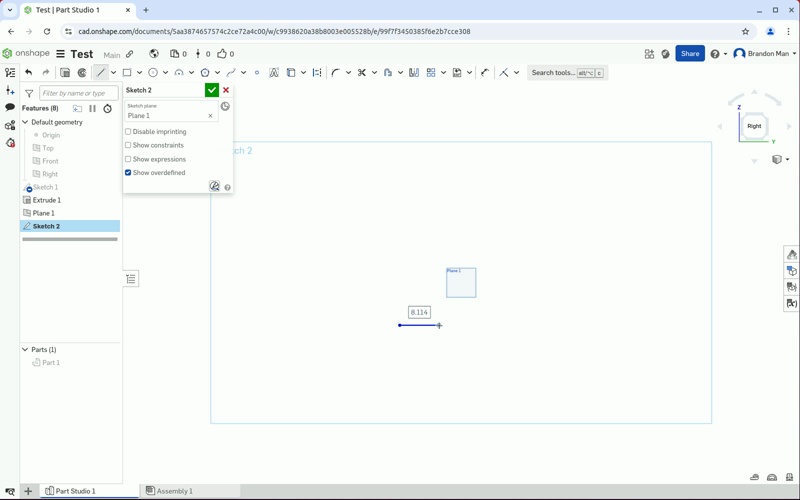
mouse_move(439, 241)
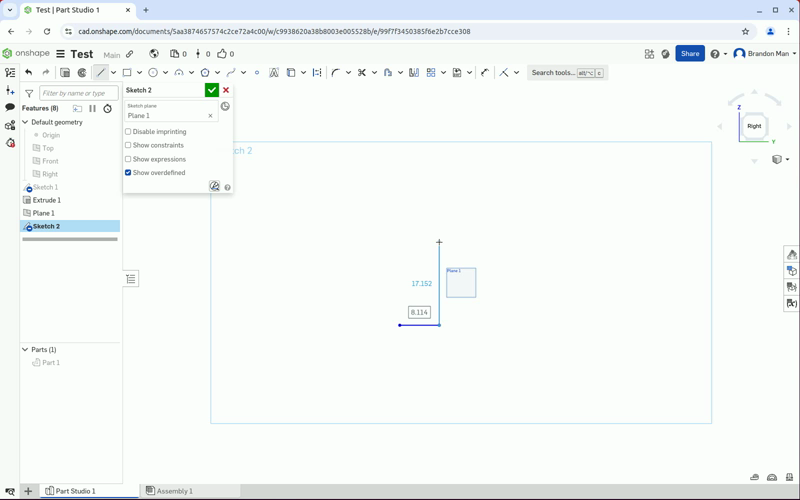
click(439, 241)
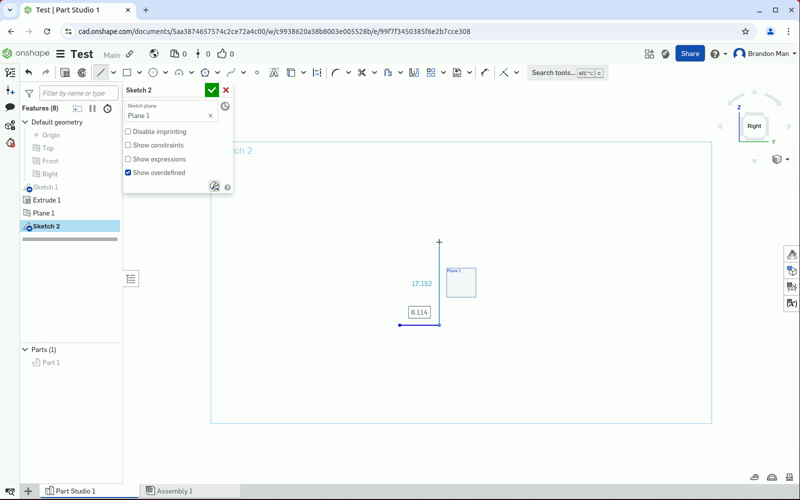
key_up(shift)
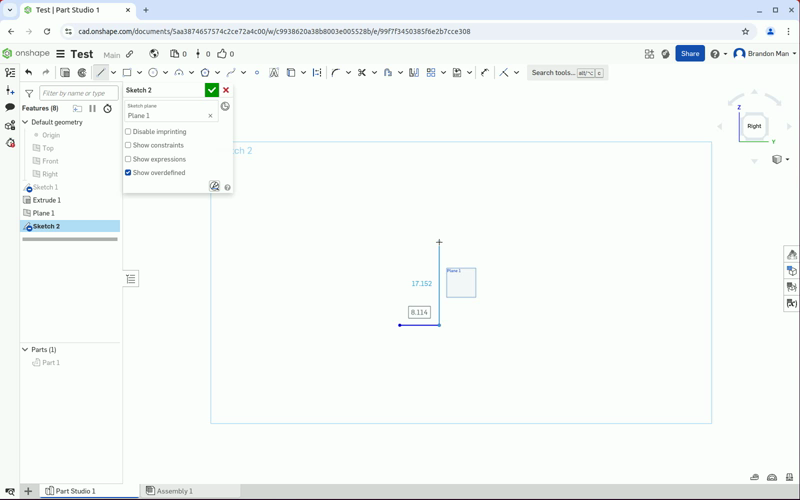
key_down(shift)
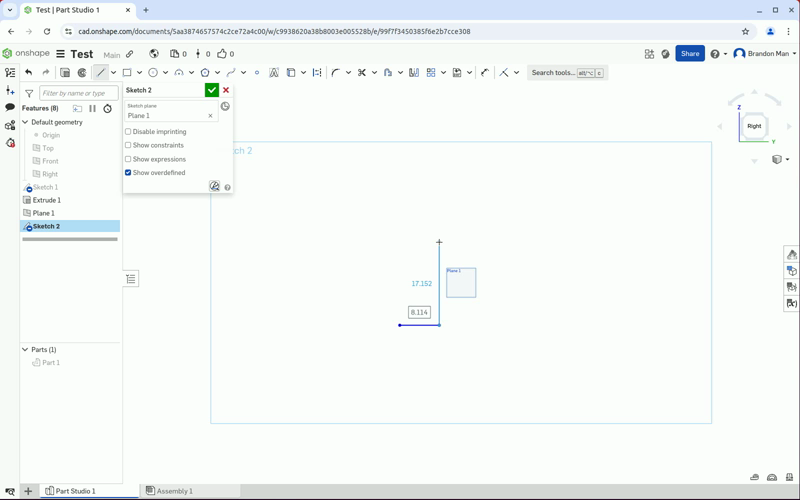
mouse_move(469, 241)
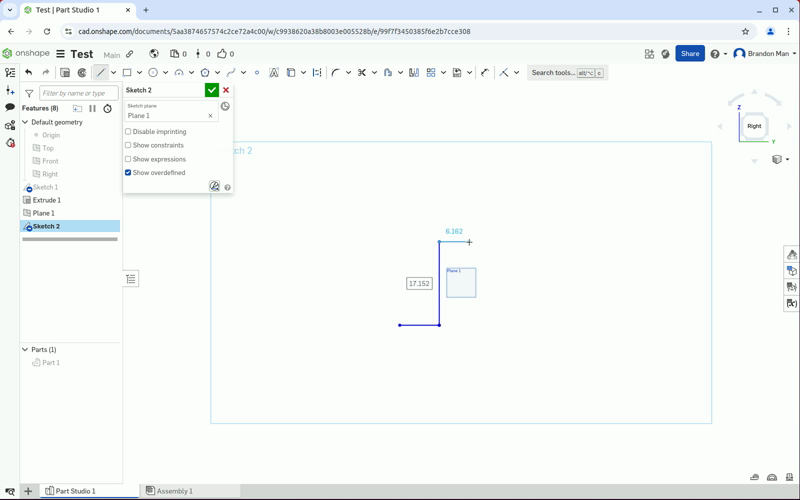
mouse_move(399, 241)
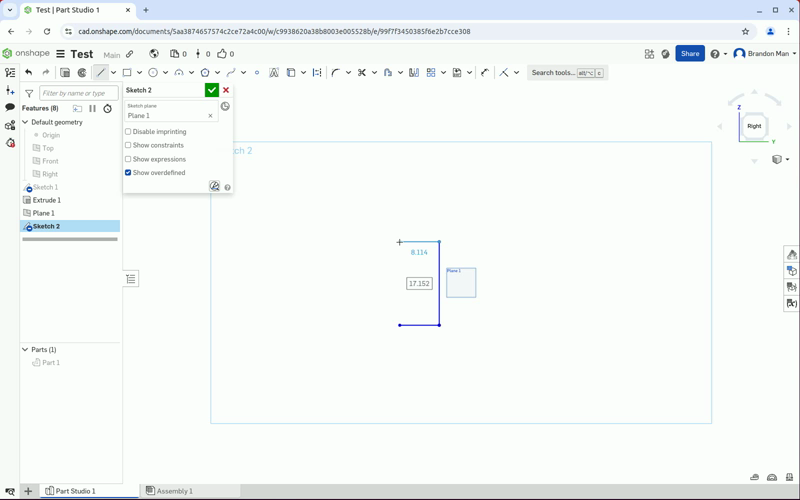
click(399, 241)
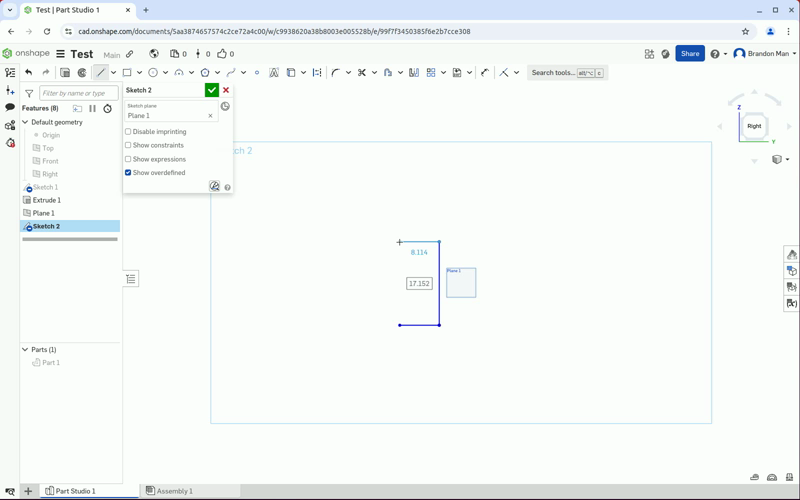
key_up(shift)
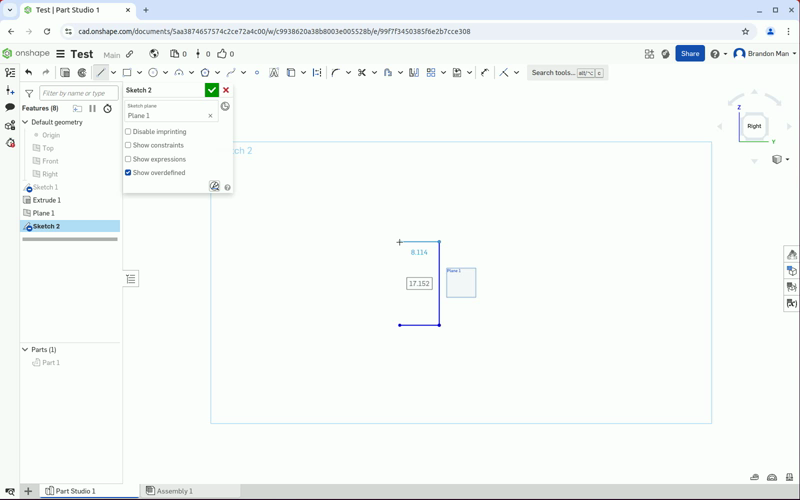
key_down(shift)
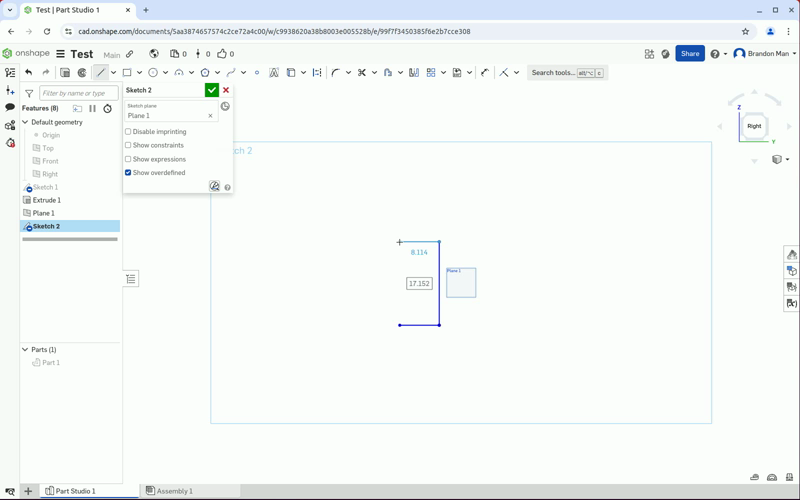
mouse_move(399, 325)
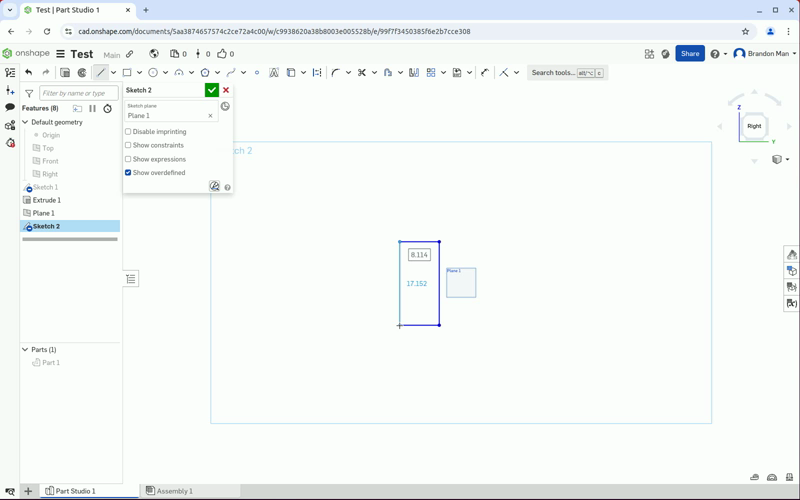
key_up(shift)
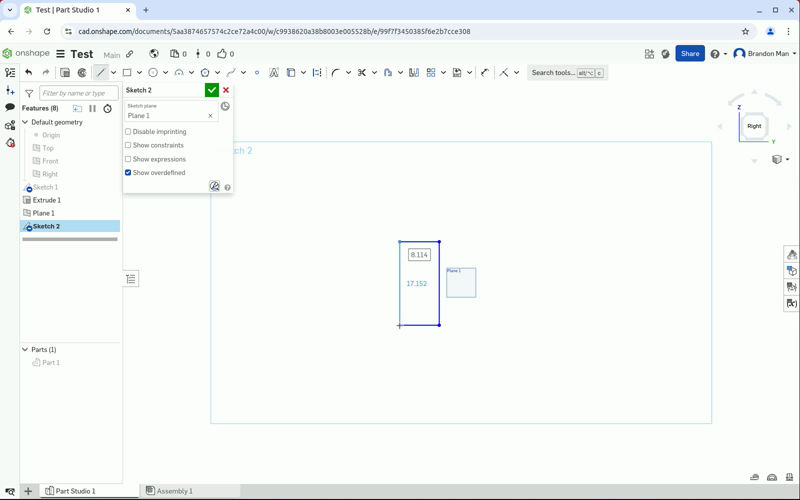
click(399, 325)
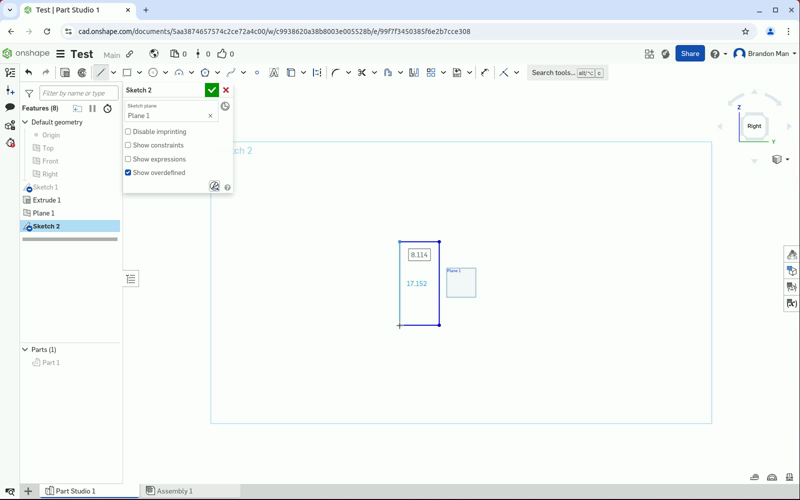
key(esc)
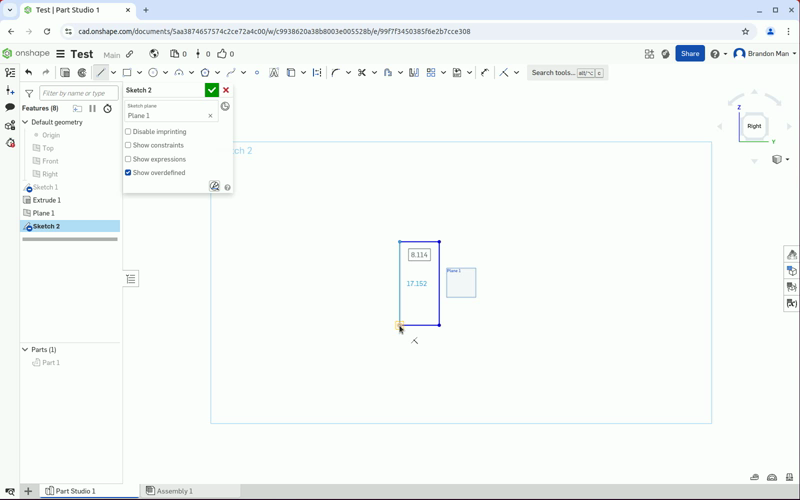
key(l)
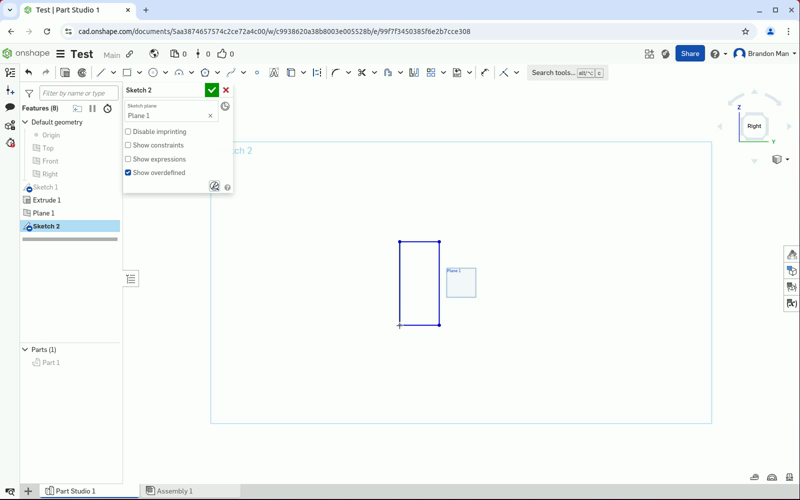
key_down(shift)
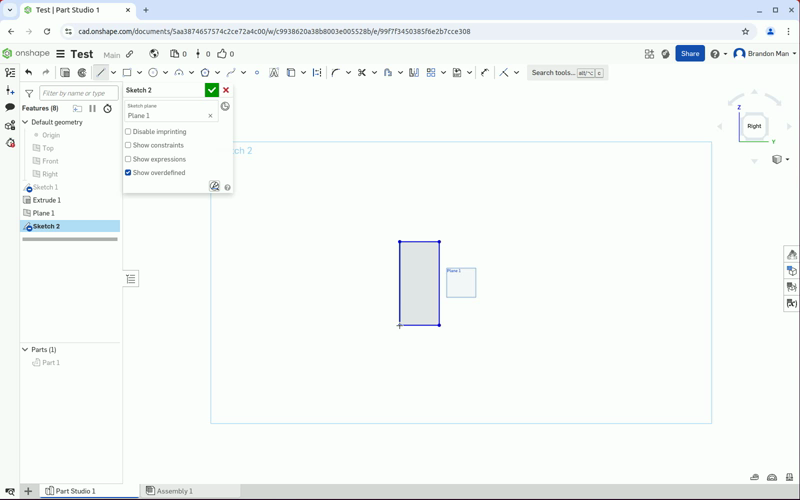
mouse_move(404, 302)
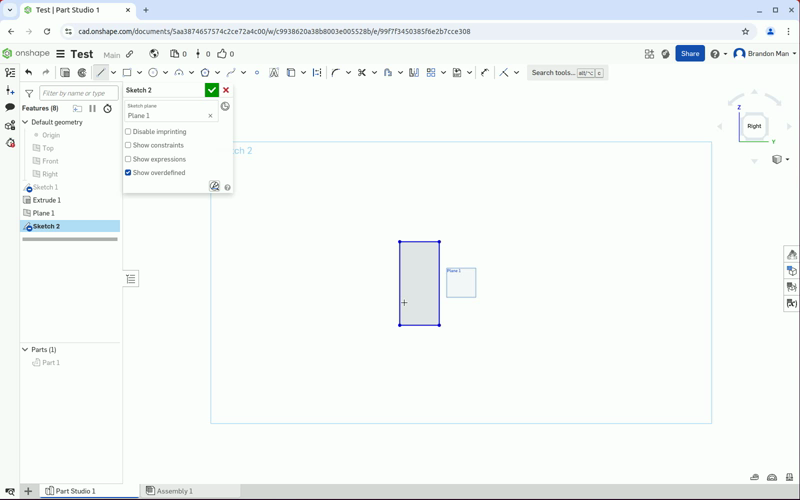
click(404, 302)
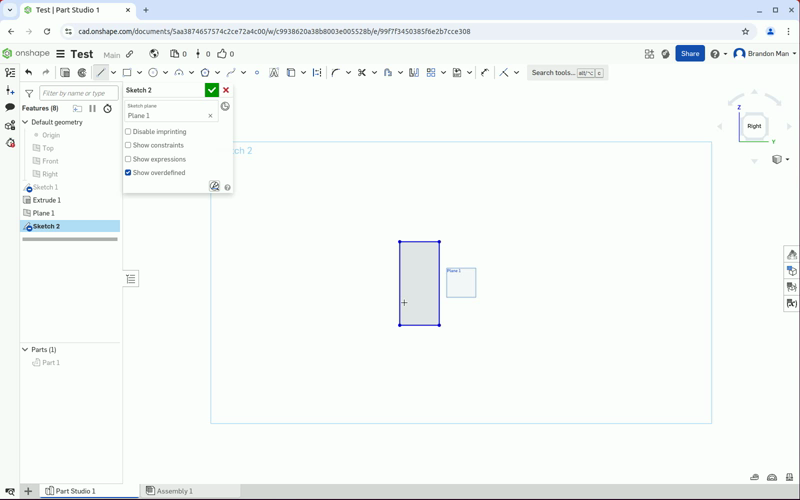
key_up(shift)
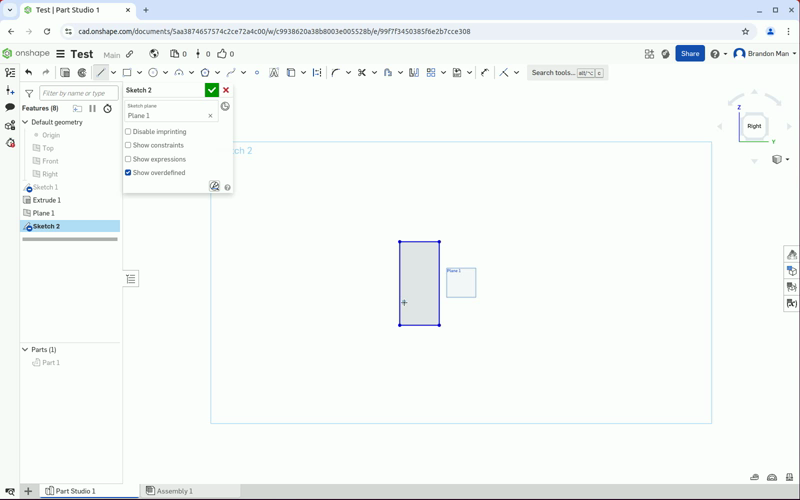
key_down(shift)
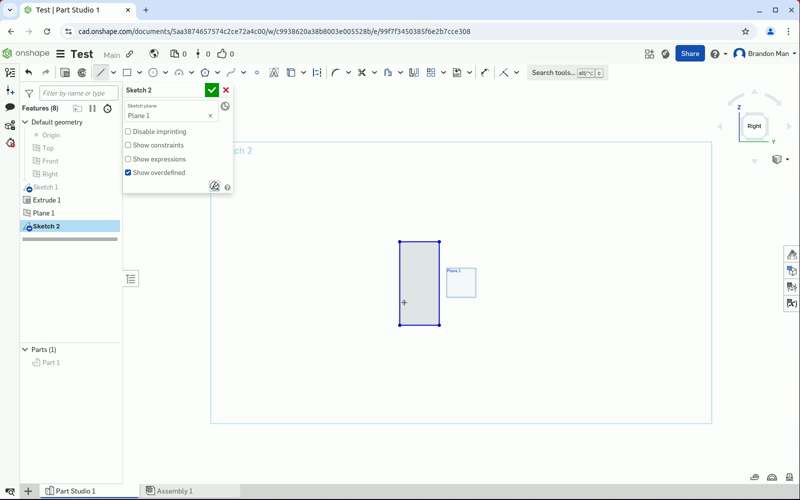
mouse_move(434, 302)
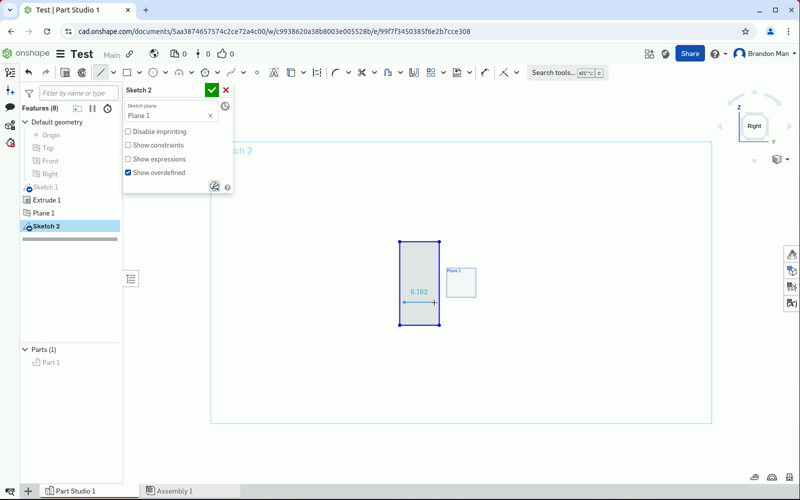
mouse_move(434, 302)
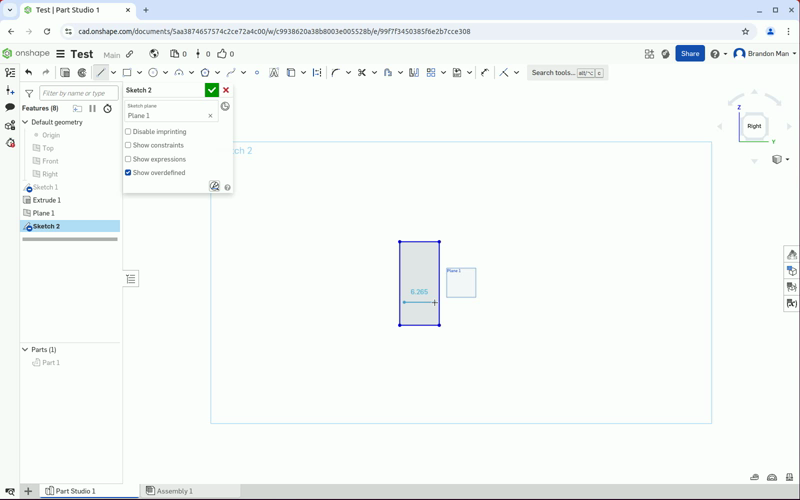
click(434, 302)
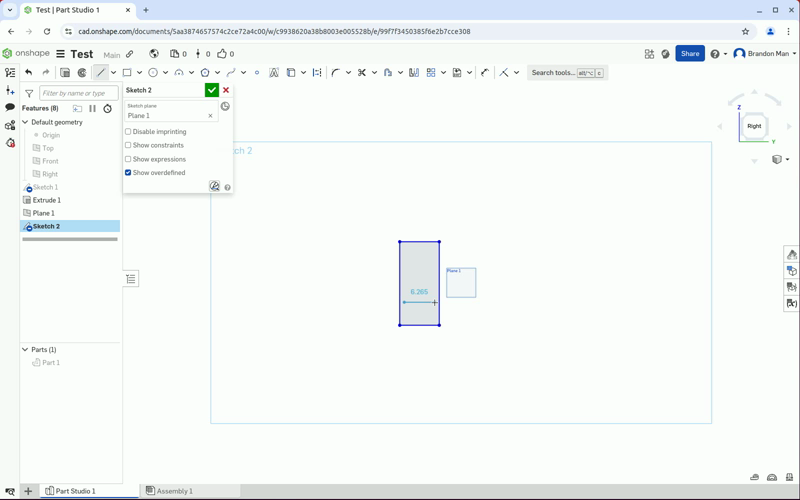
key_up(shift)
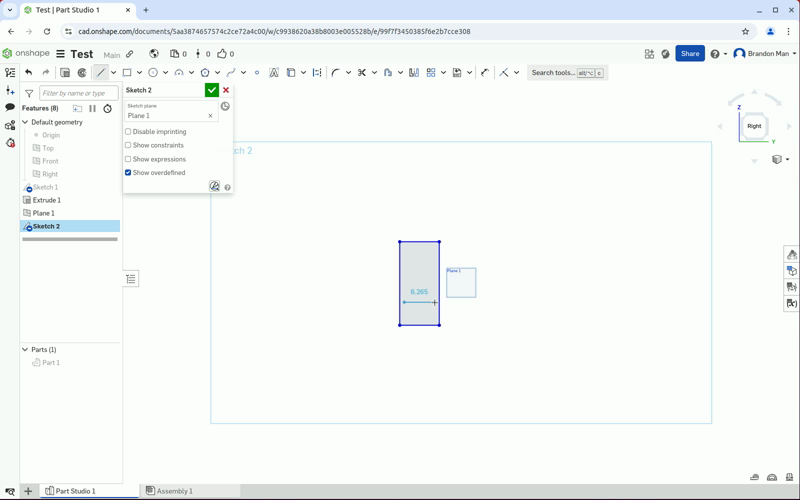
key_down(shift)
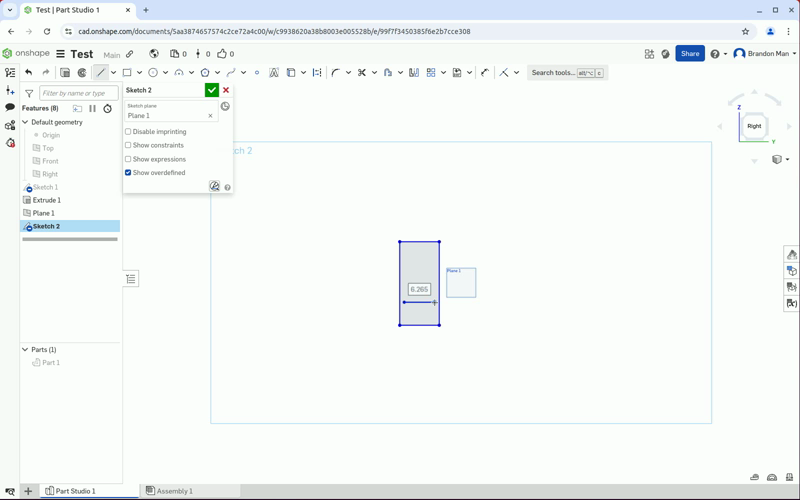
mouse_move(464, 302)
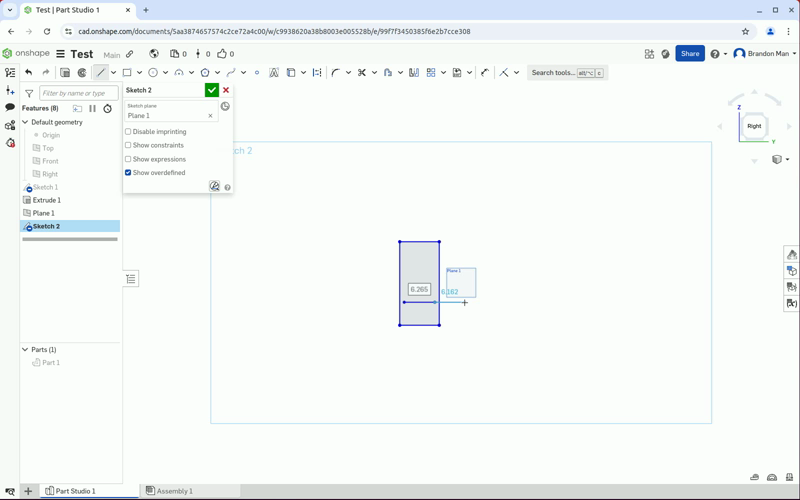
mouse_move(434, 264)
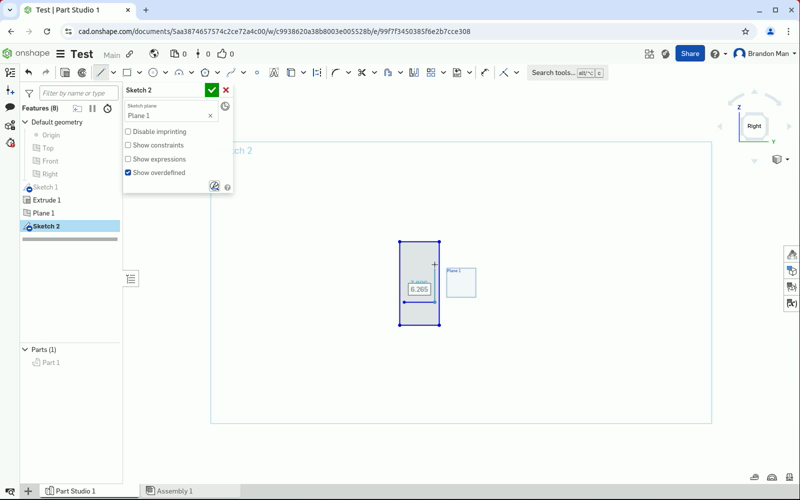
click(434, 264)
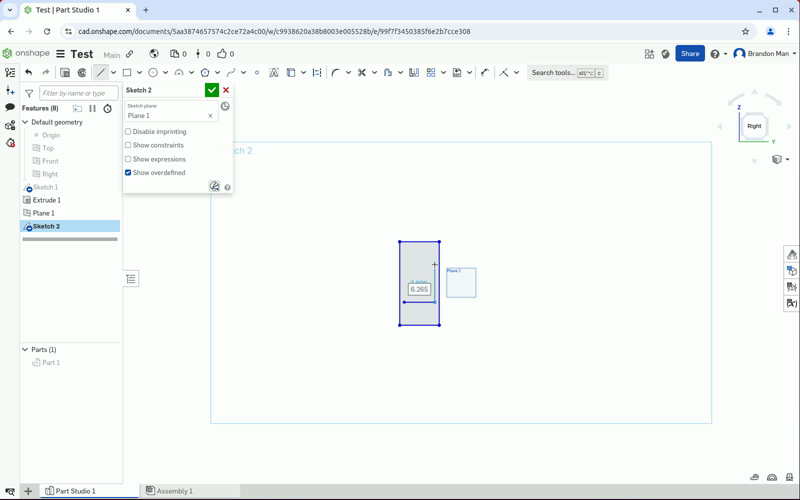
key_up(shift)
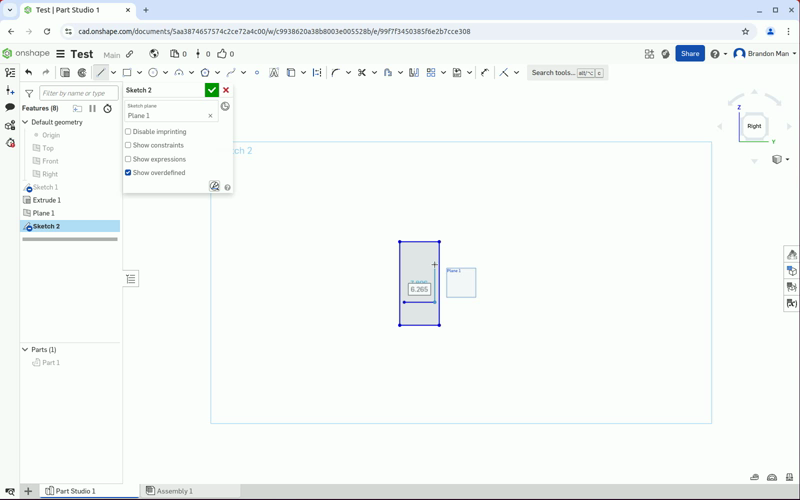
key_down(shift)
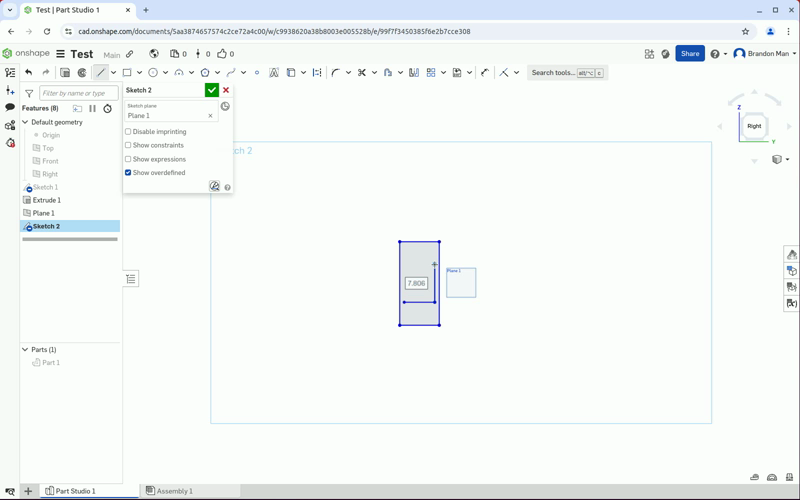
mouse_move(464, 264)
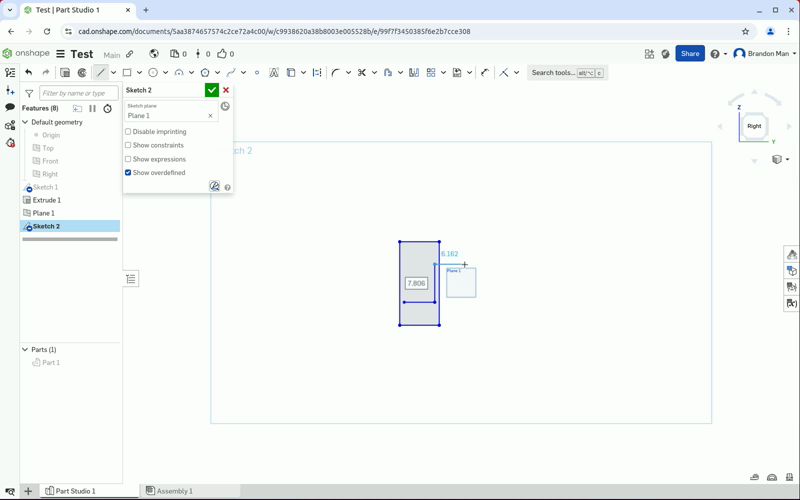
mouse_move(404, 264)
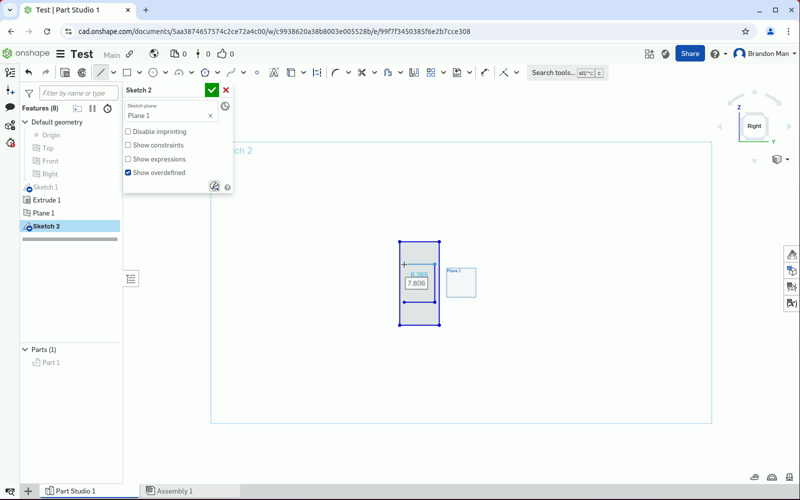
click(404, 264)
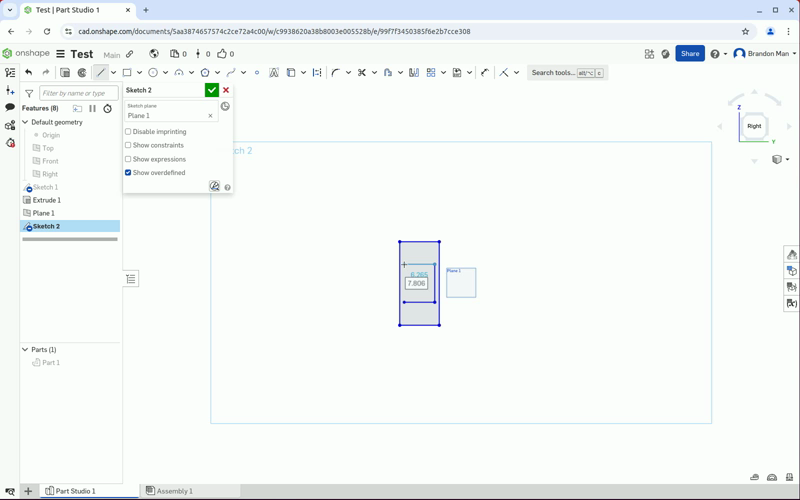
key_up(shift)
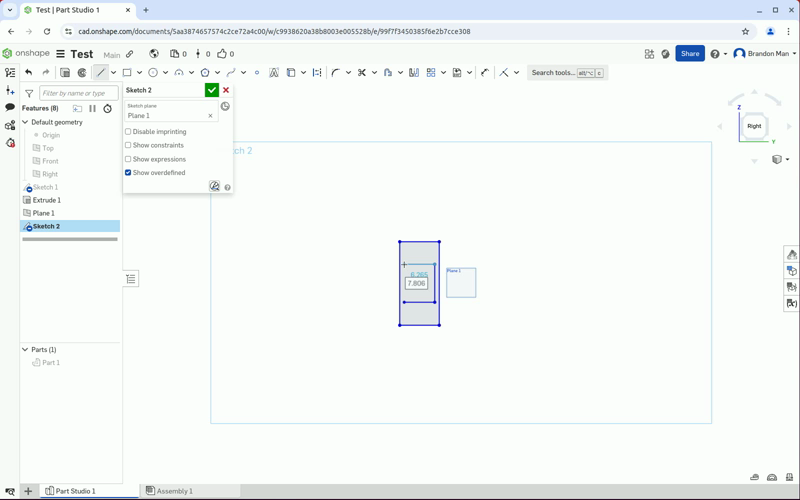
mouse_move(434, 264)
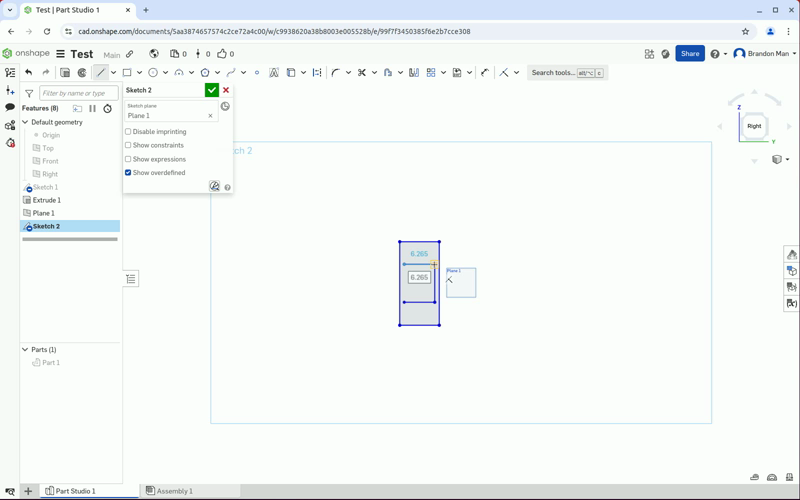
key_down(shift)
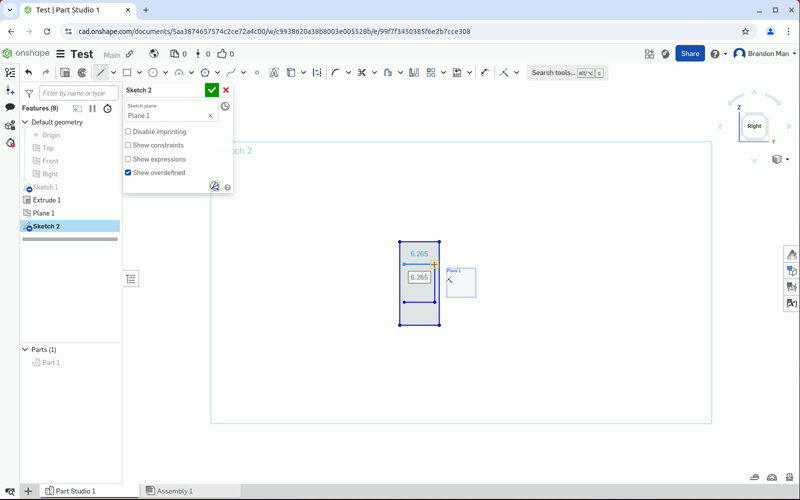
mouse_move(404, 302)
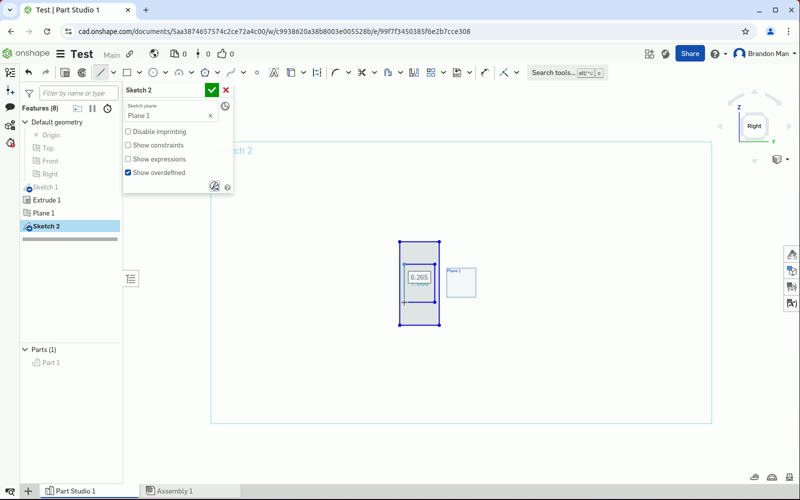
key_up(shift)
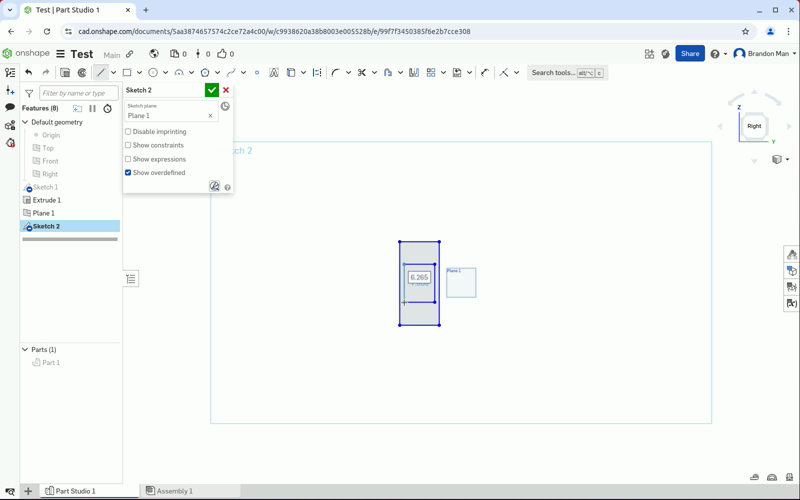
click(404, 302)
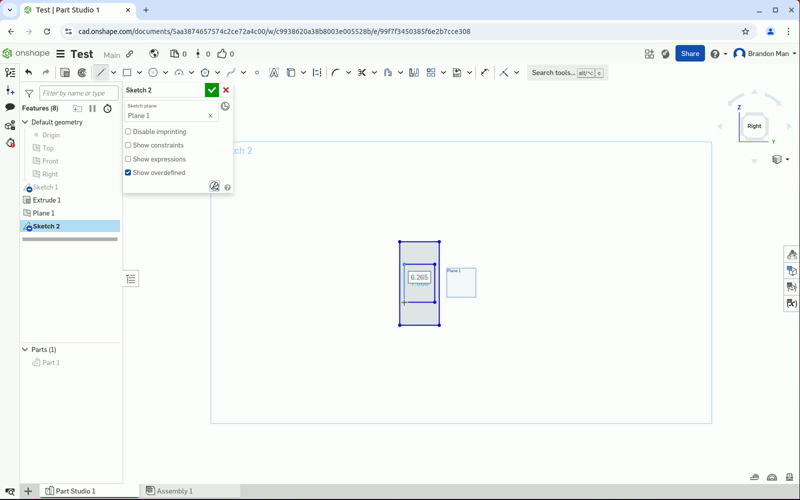
key(esc)
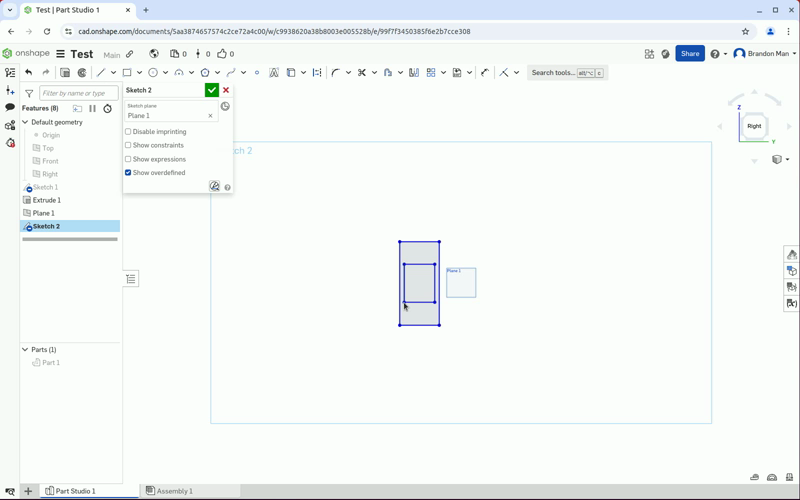
mouse_move(411, 258)
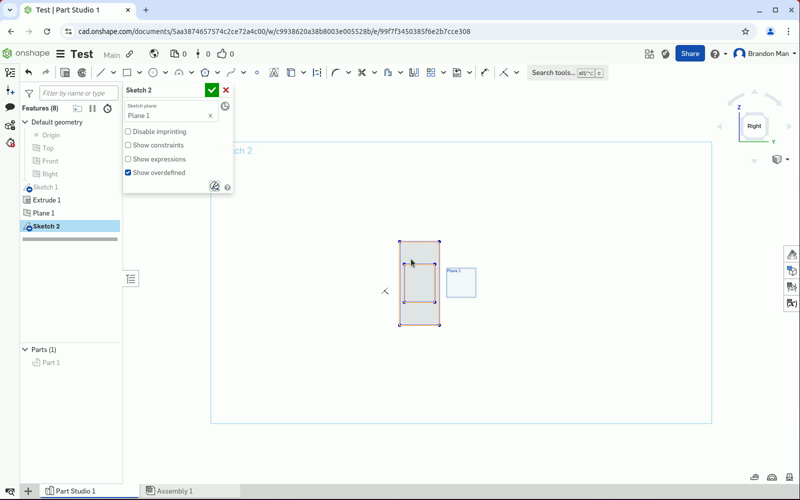
click(411, 258)
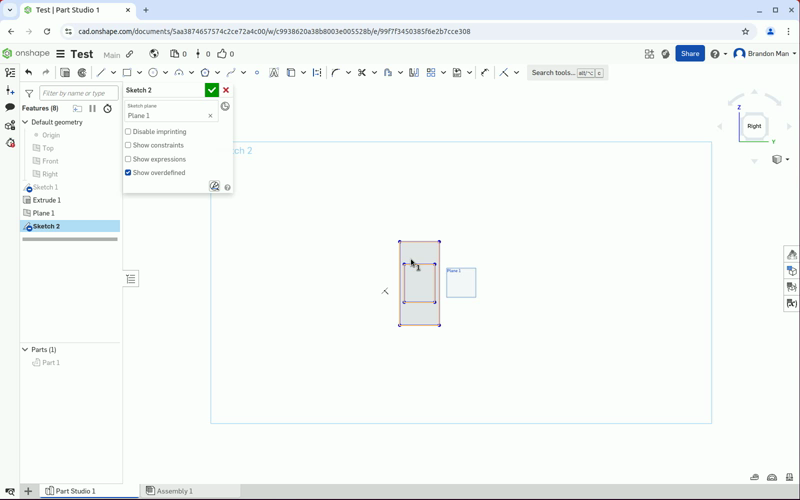
mouse_move(73, 352)
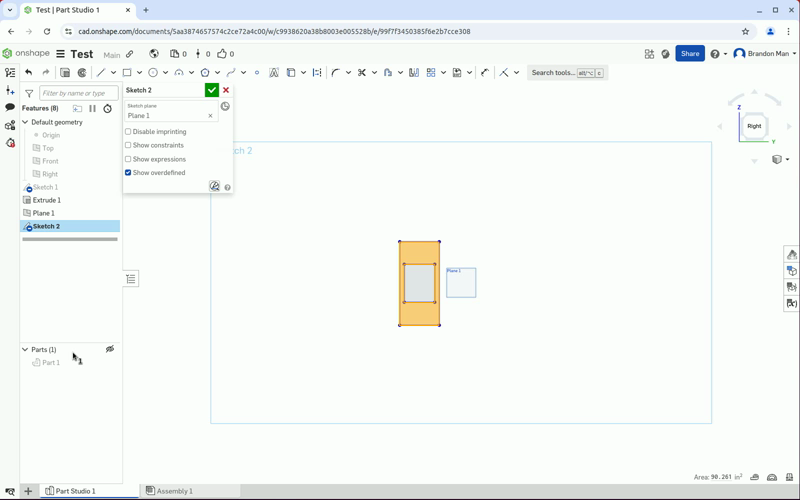
key(shift+y)
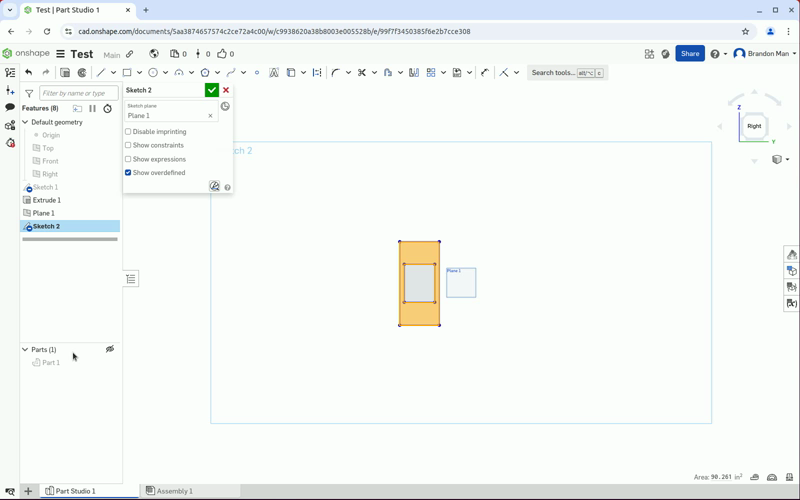
key(shift+e)
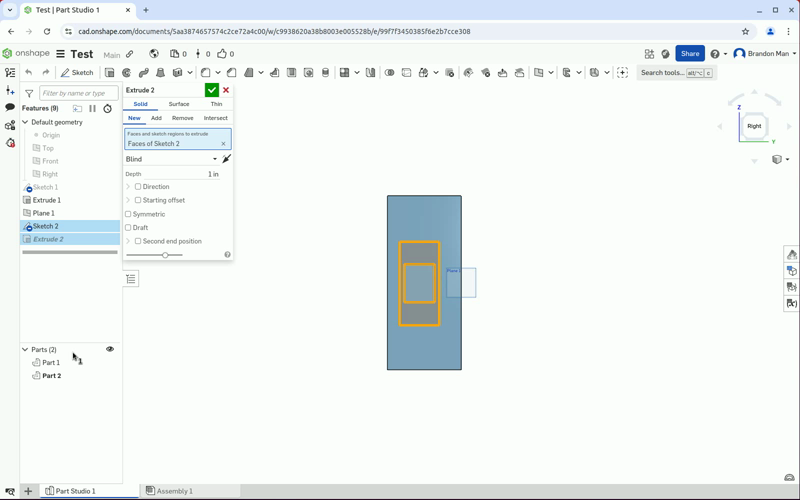
mouse_move(143, 106)
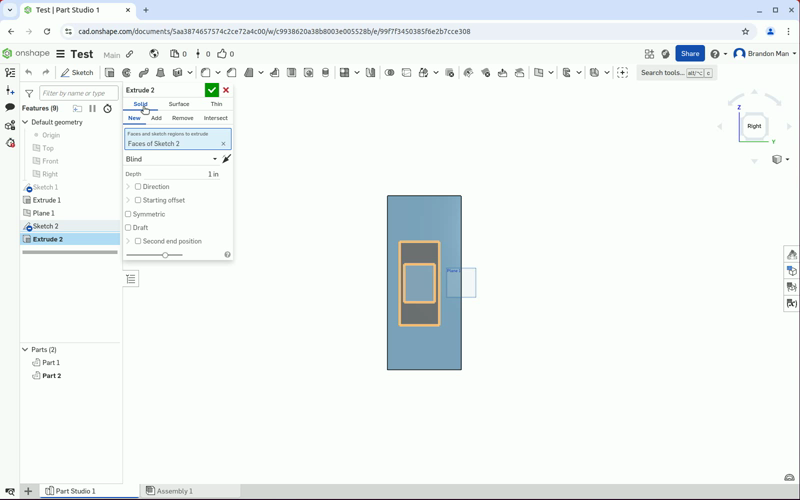
click(143, 106)
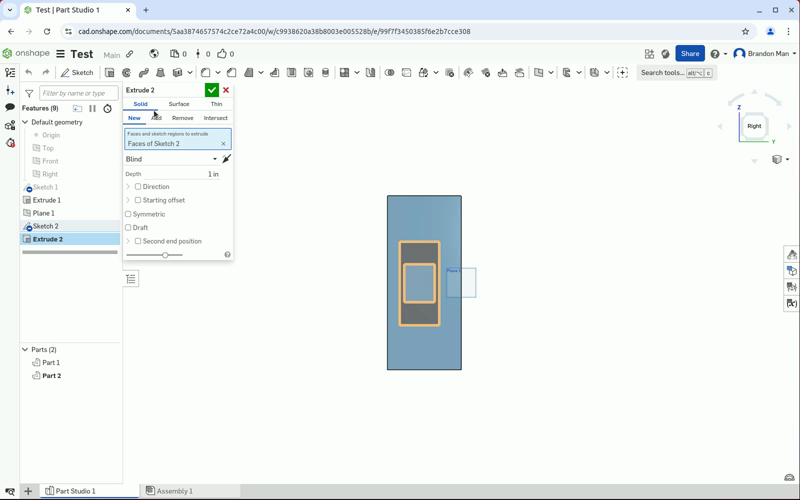
mouse_move(186, 120)
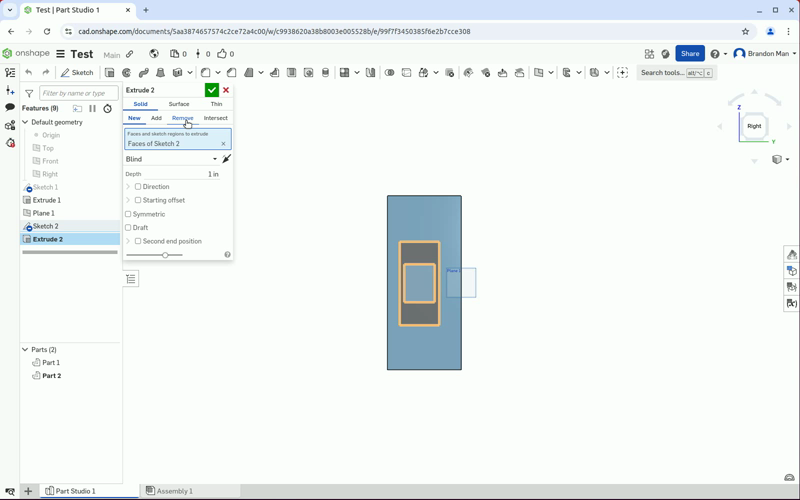
click(186, 120)
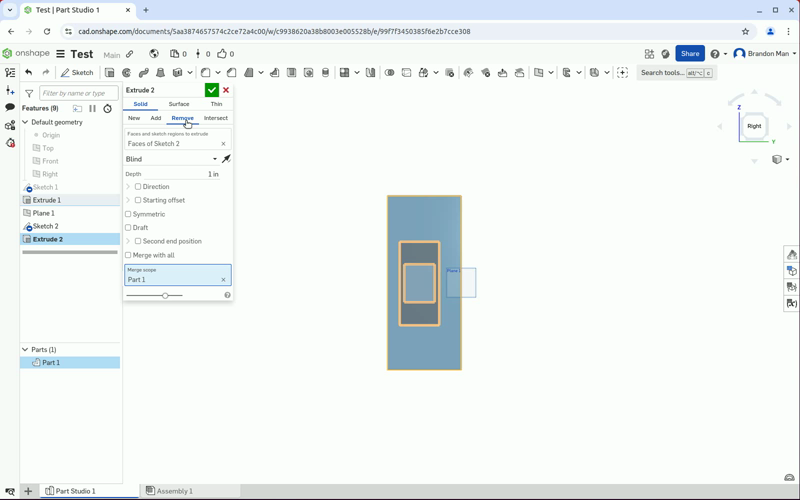
key(tab, 4)
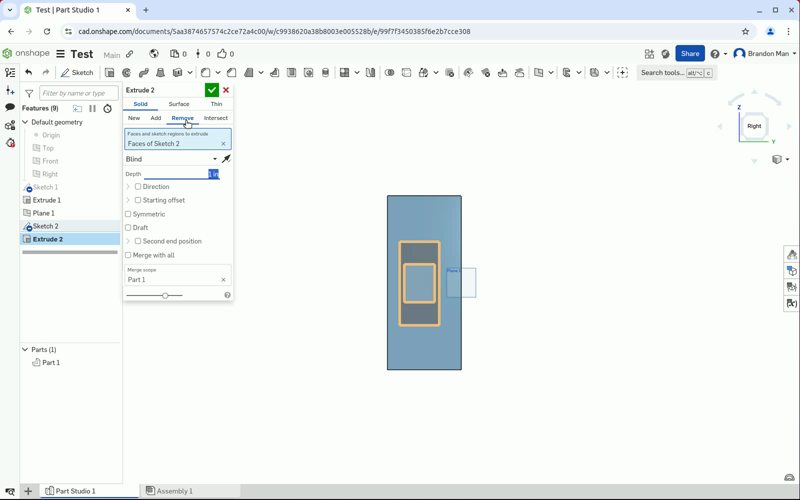
text(0.241)
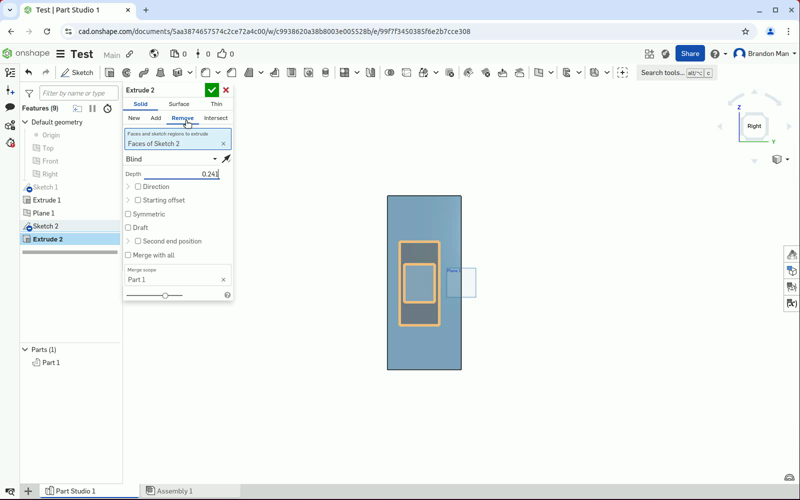
key(tab, 6)
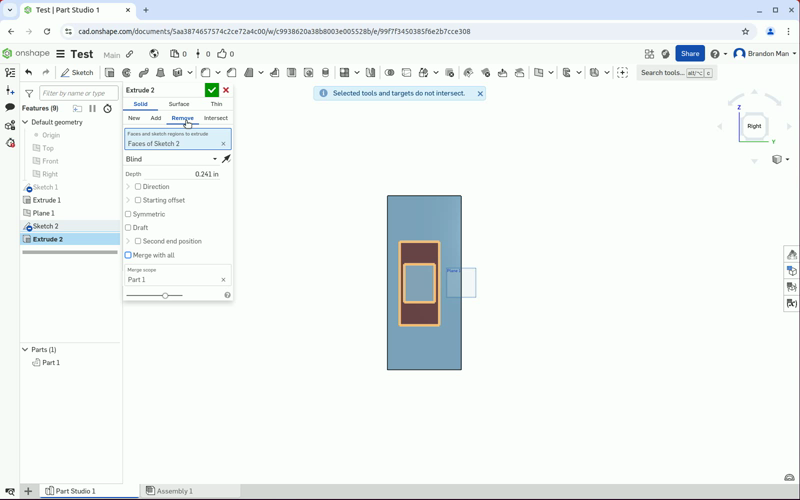
key(space)
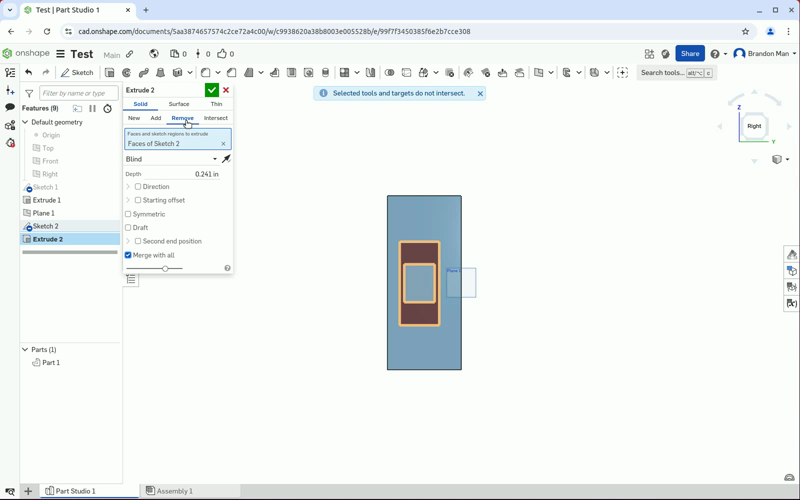
key(enter)
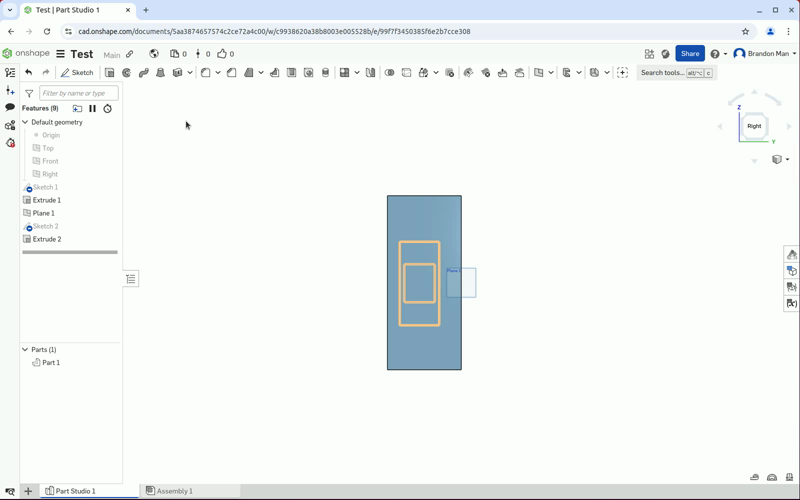
key(shift+h)
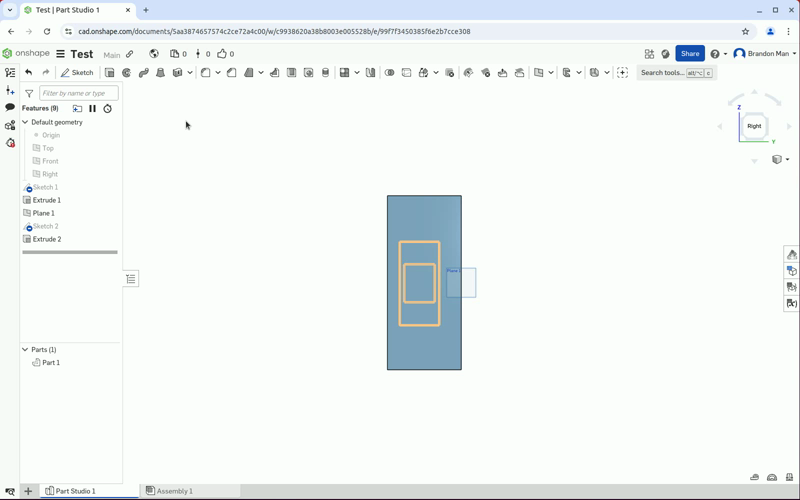
key(shift+h)
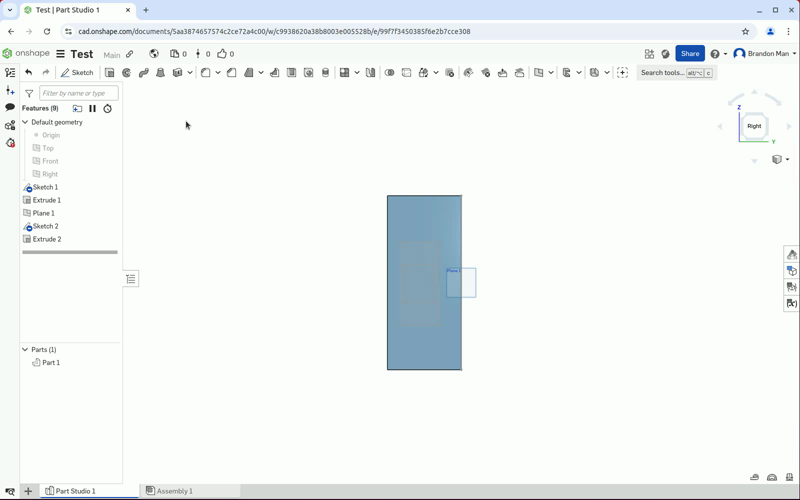
key(shift+7)
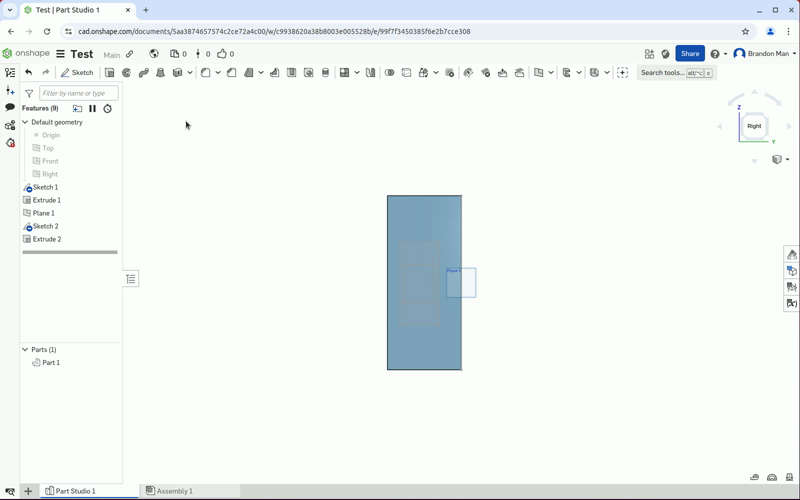
key(right, 2)
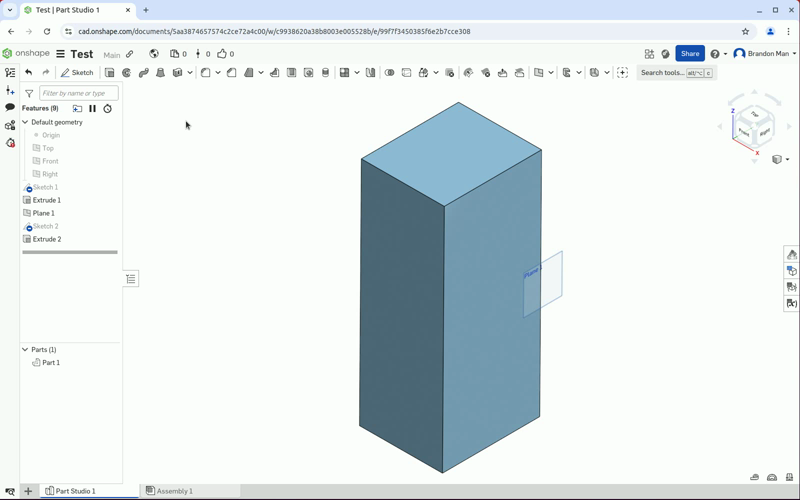
key(down, 2)
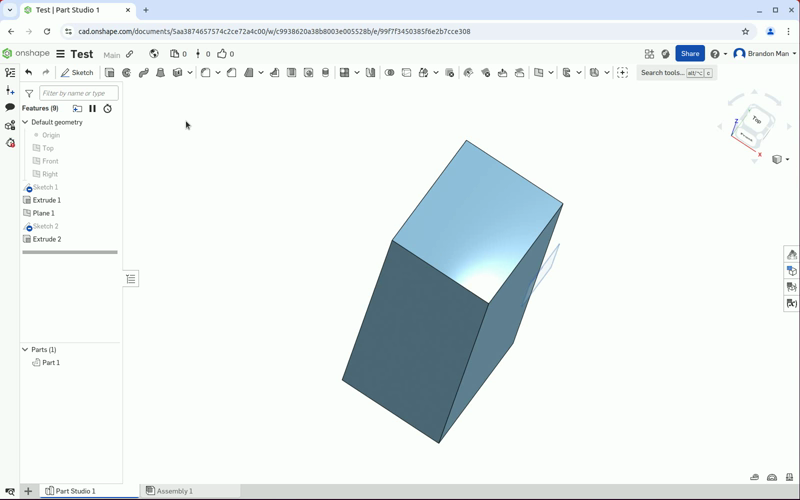
key(up, 2)
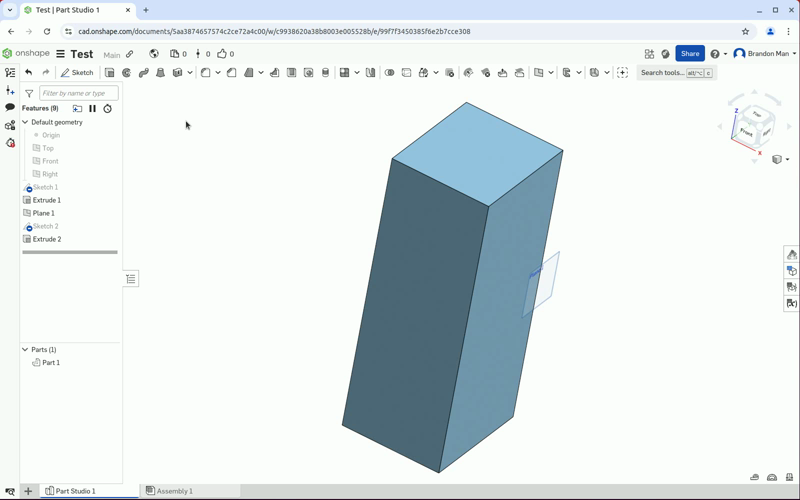
key(left, 2)
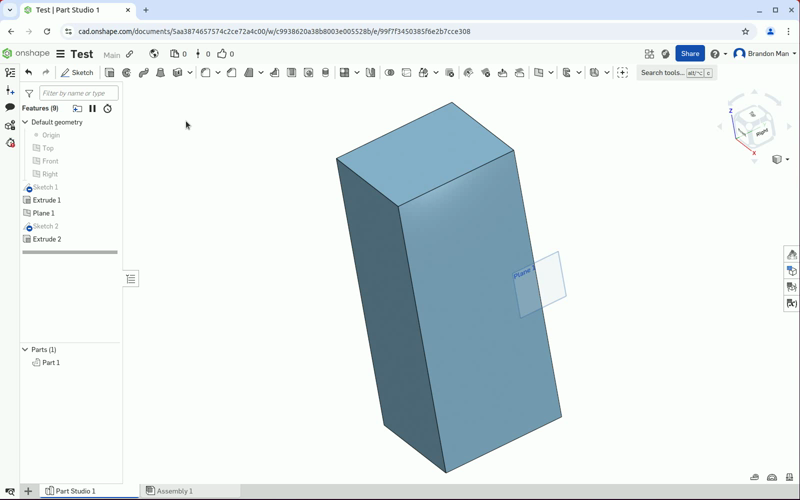
mouse_move(73, 189)
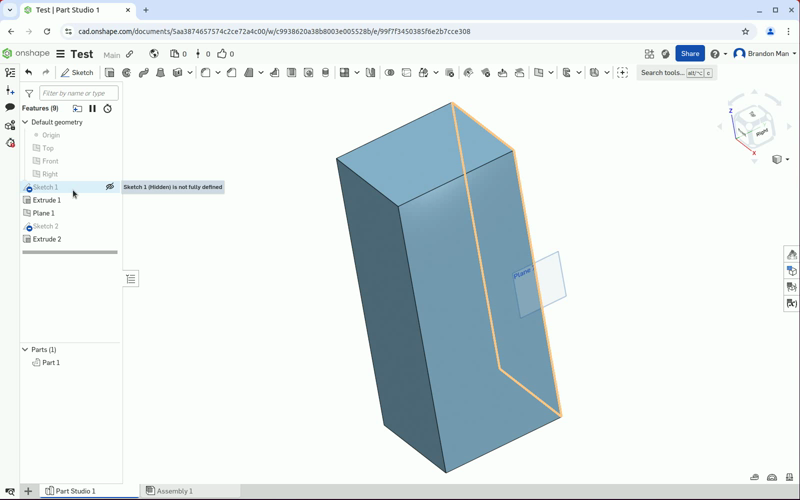
click(73, 189)